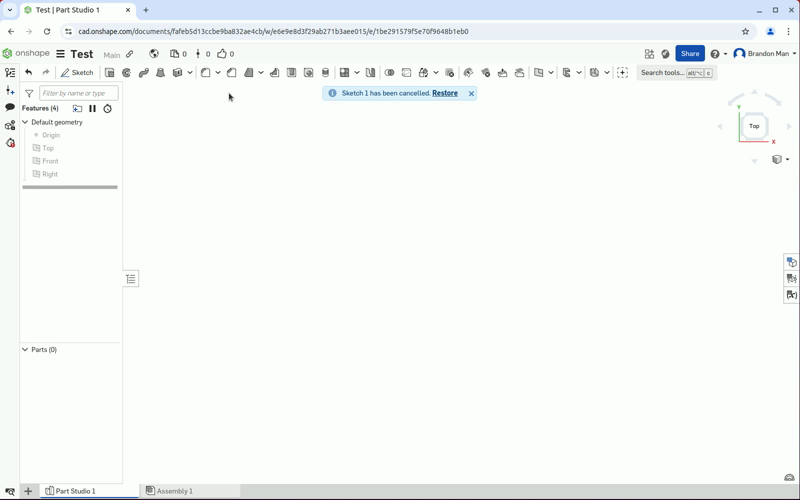
key(shift+h)
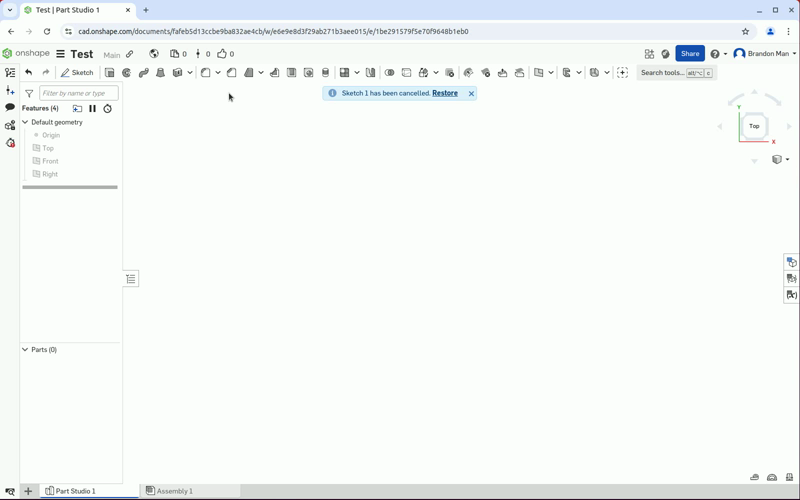
mouse_move(73, 352)
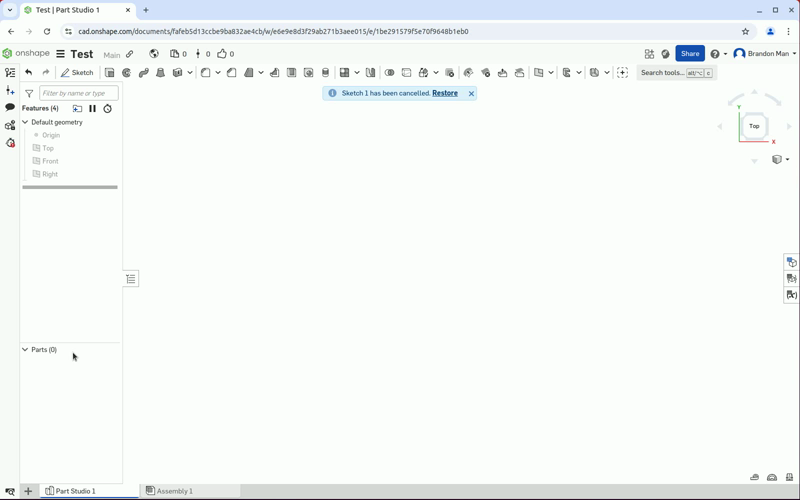
key(y)
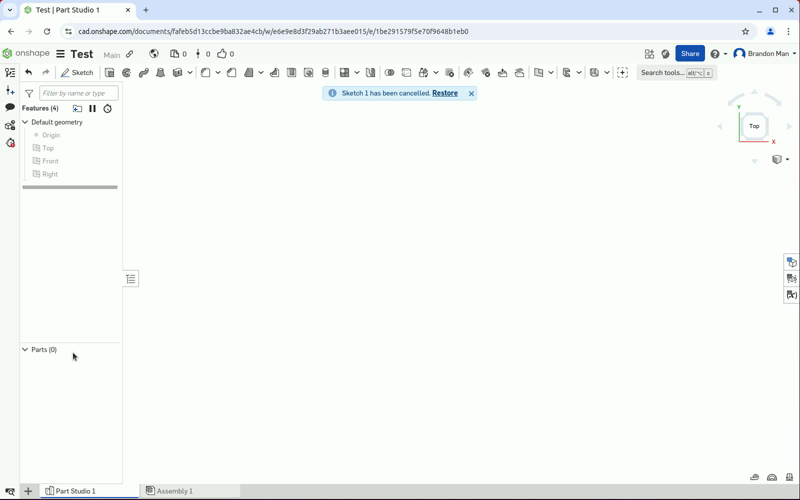
key(shift+p)
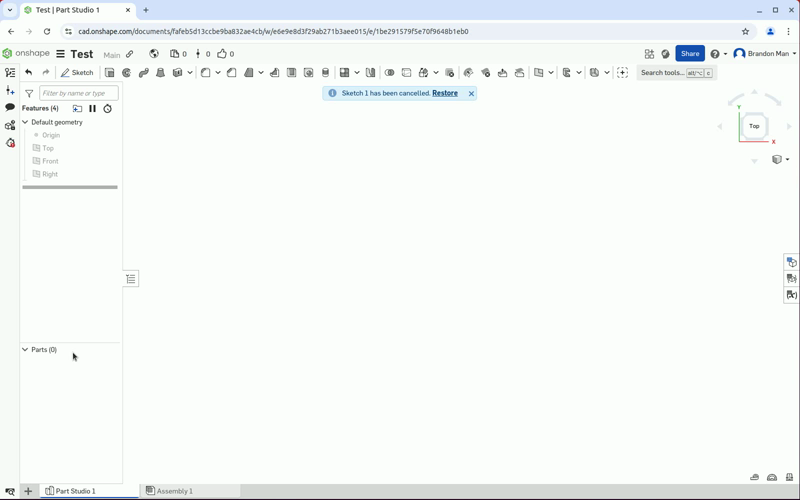
key(space)
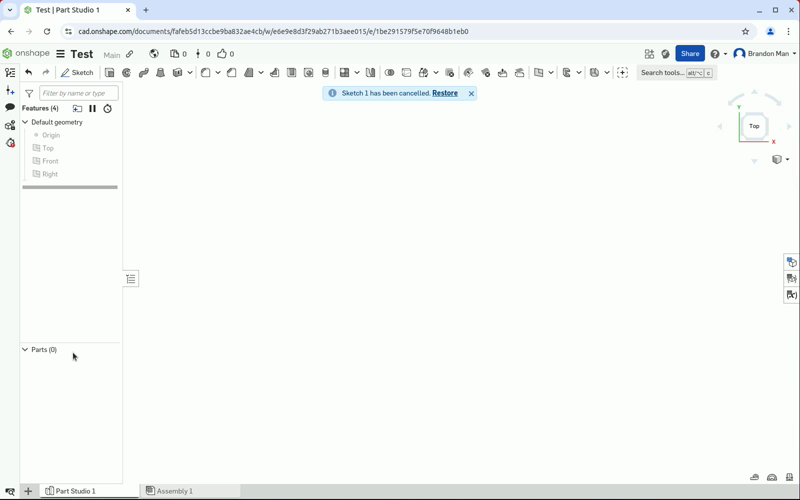
key_down(shift)
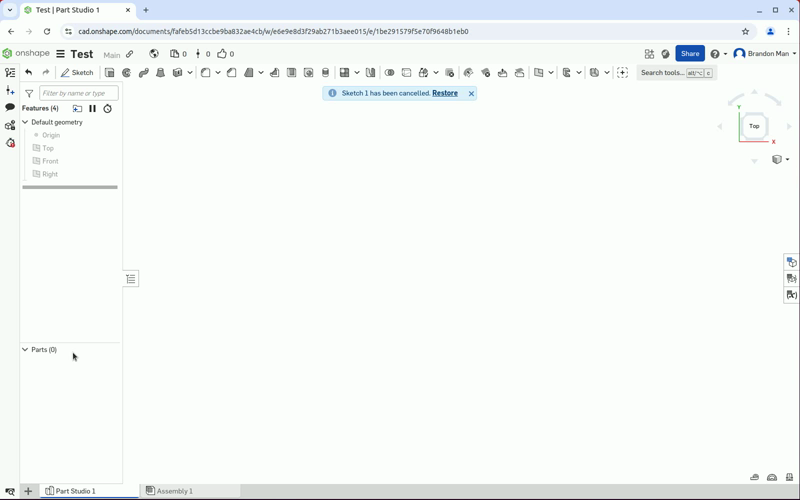
key(up)
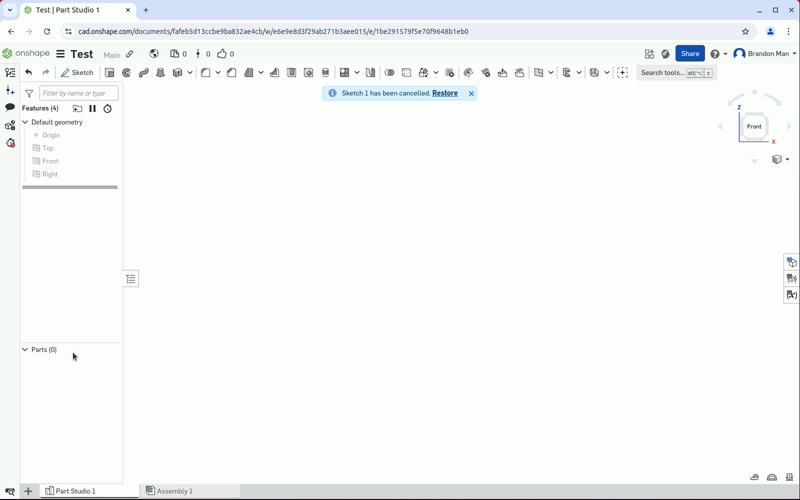
key_up(shift)
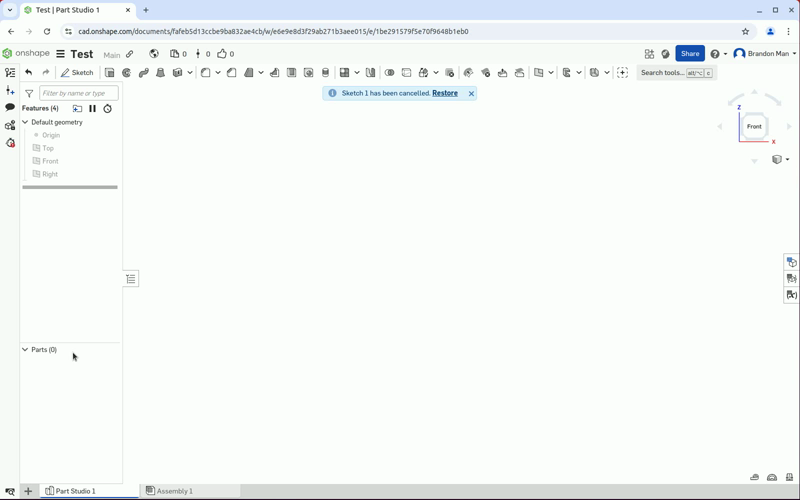
mouse_move(73, 352)
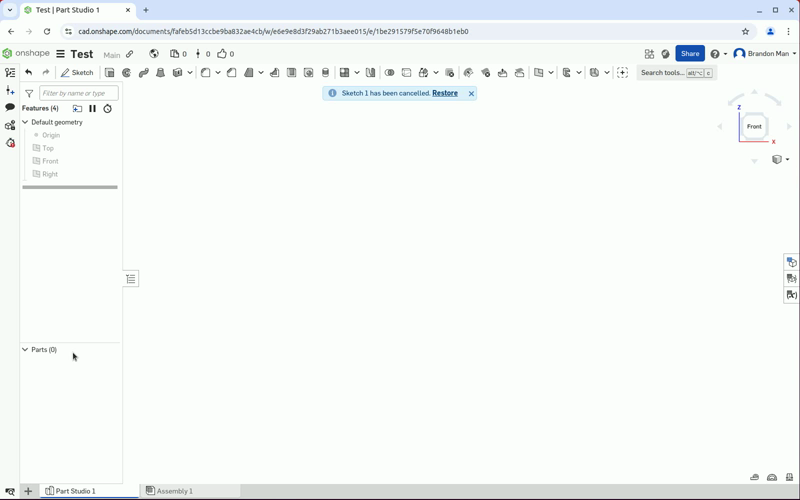
key(shift+y)
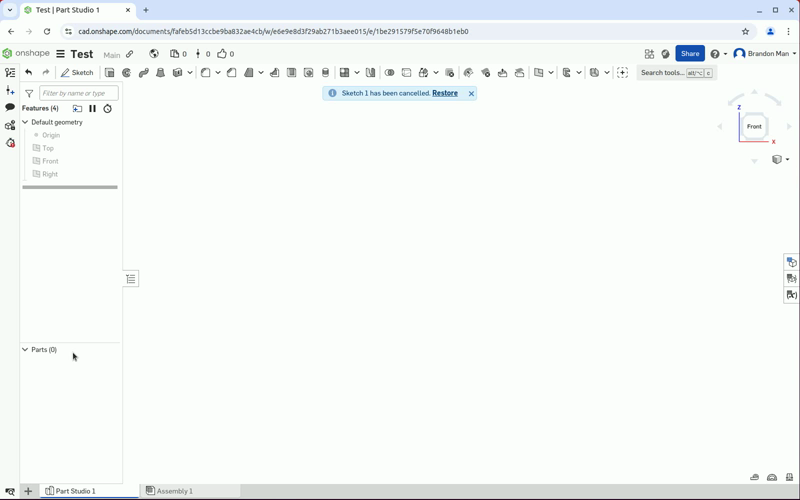
key(shift+s)
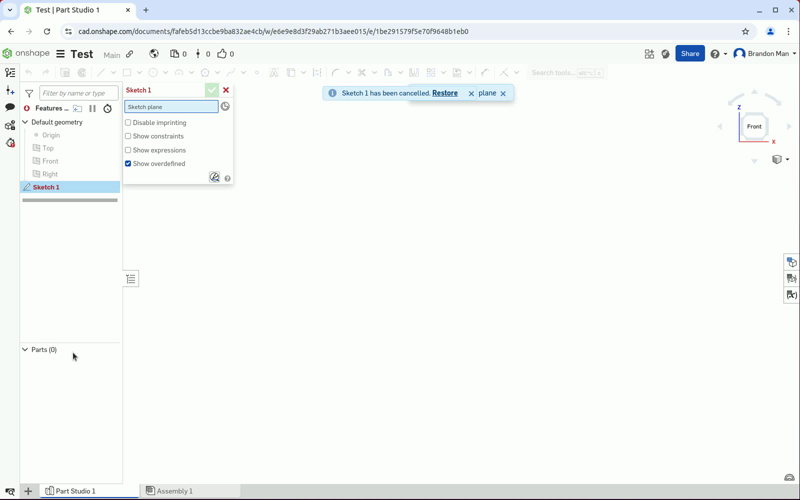
mouse_move(73, 163)
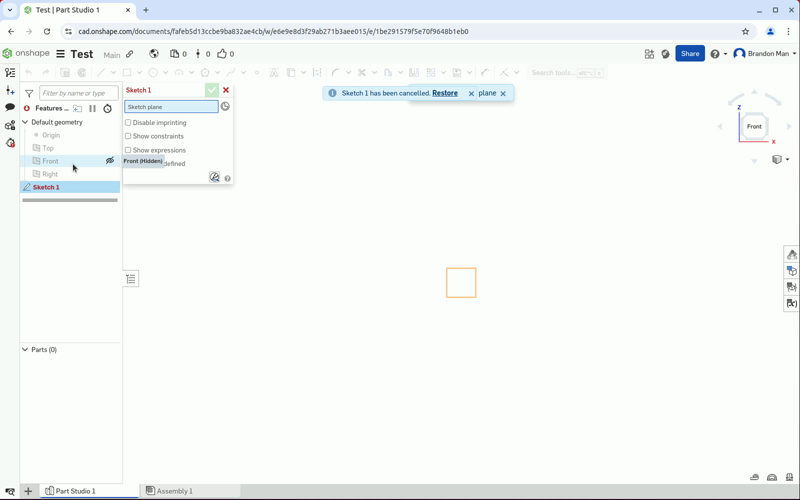
click(73, 163)
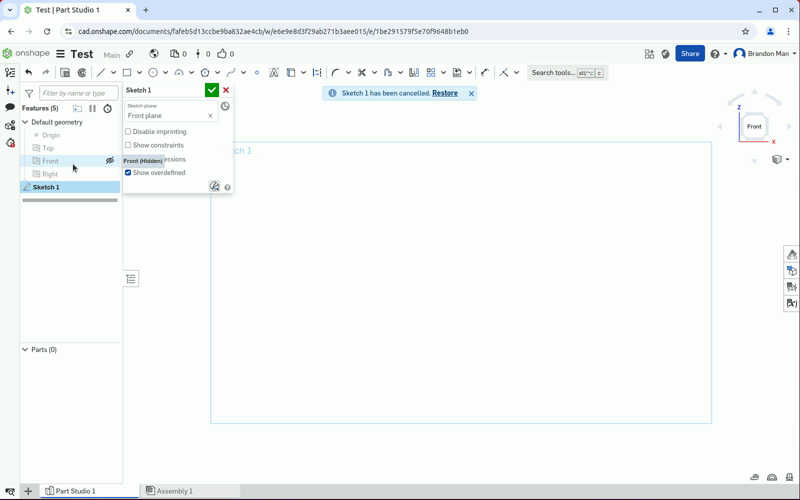
mouse_move(73, 352)
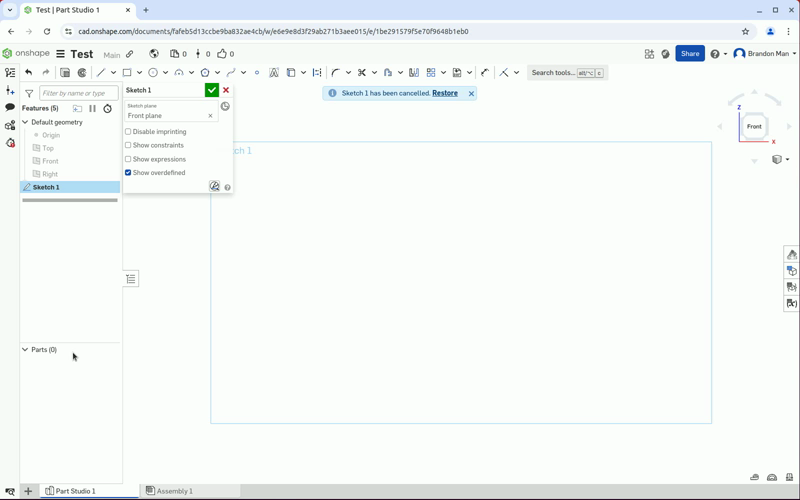
key(y)
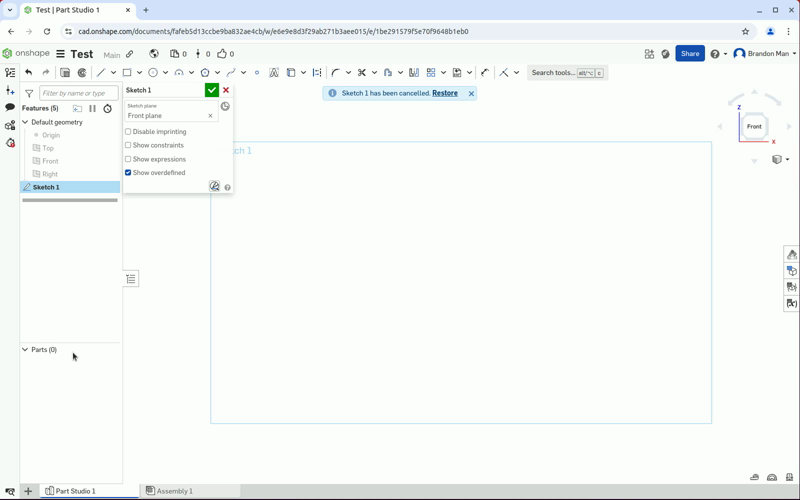
key(l)
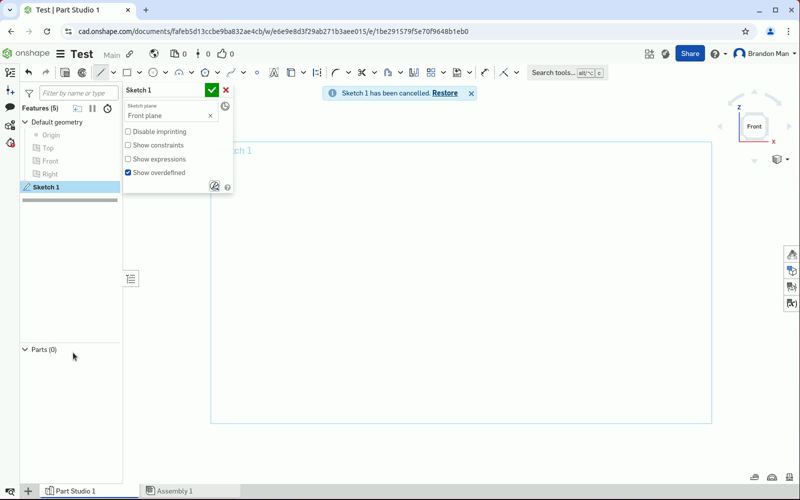
key_down(shift)
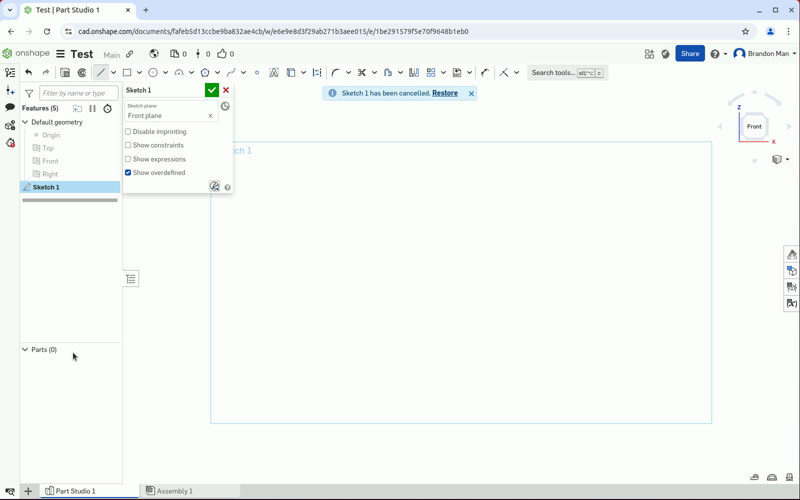
mouse_move(398, 326)
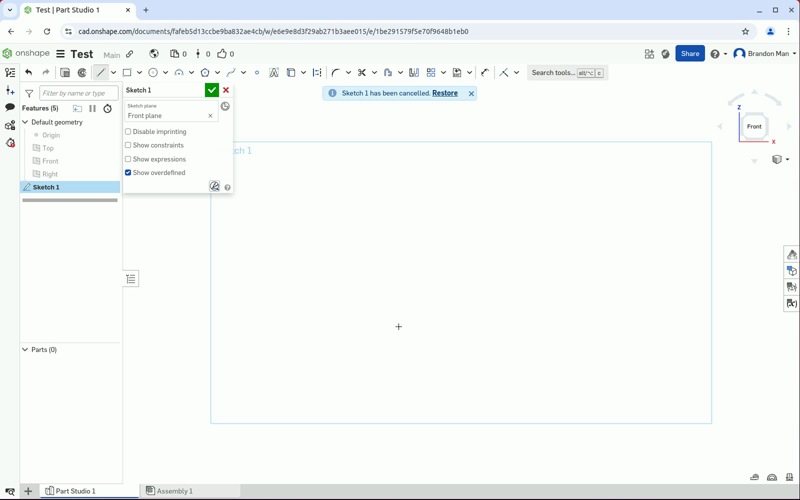
click(398, 326)
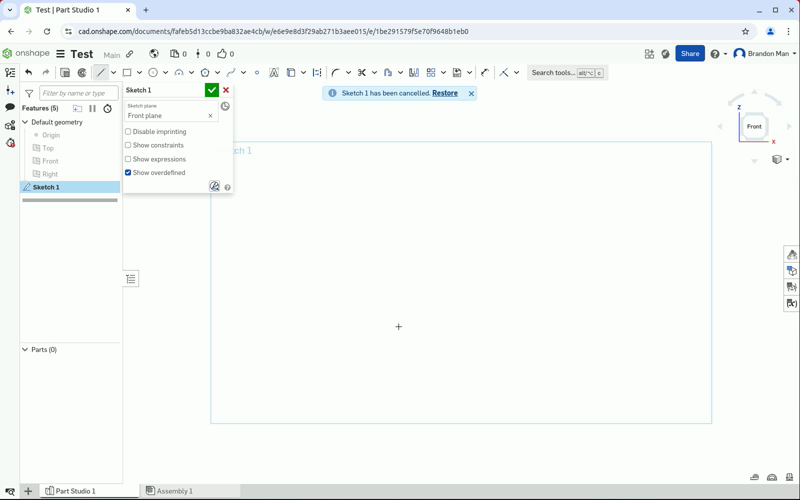
key_up(shift)
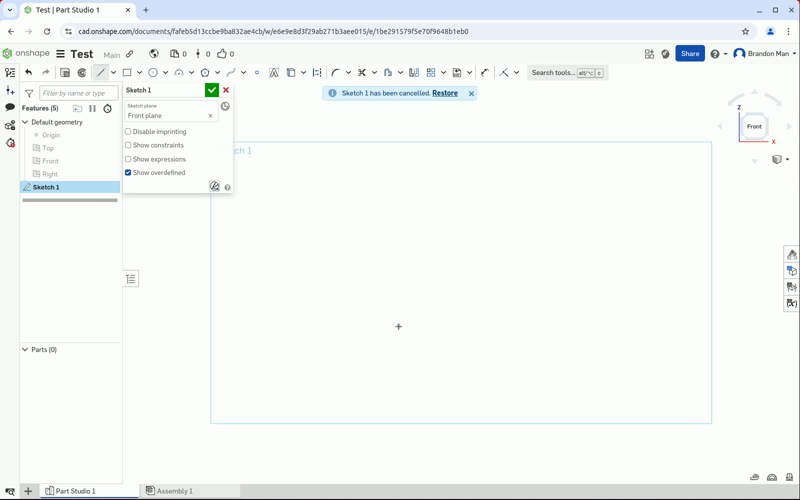
key_down(shift)
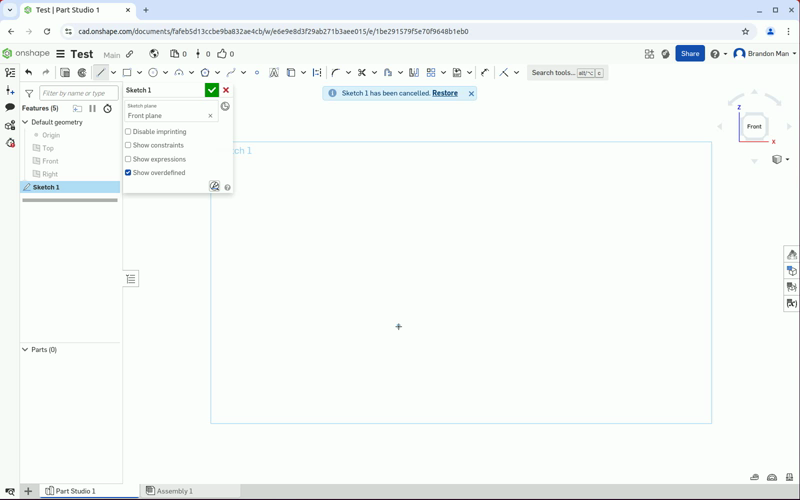
mouse_move(565, 326)
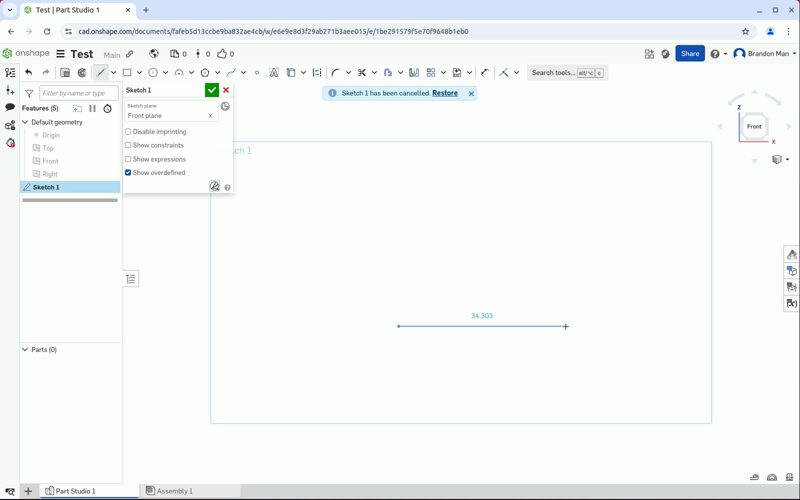
click(565, 326)
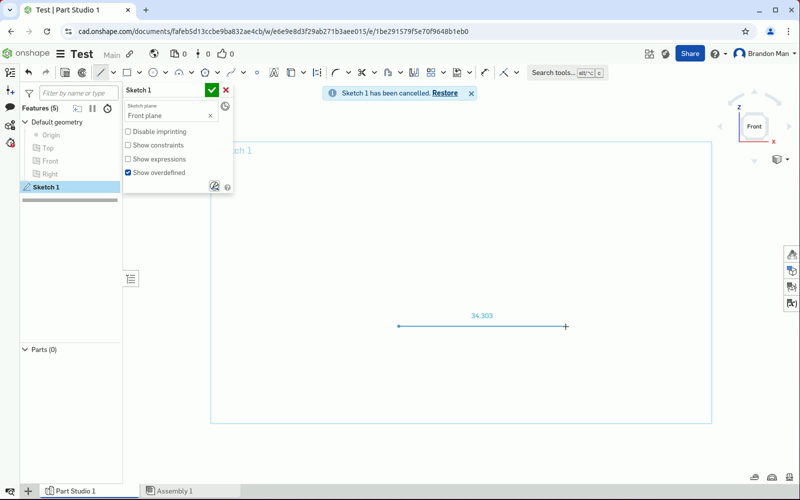
key_up(shift)
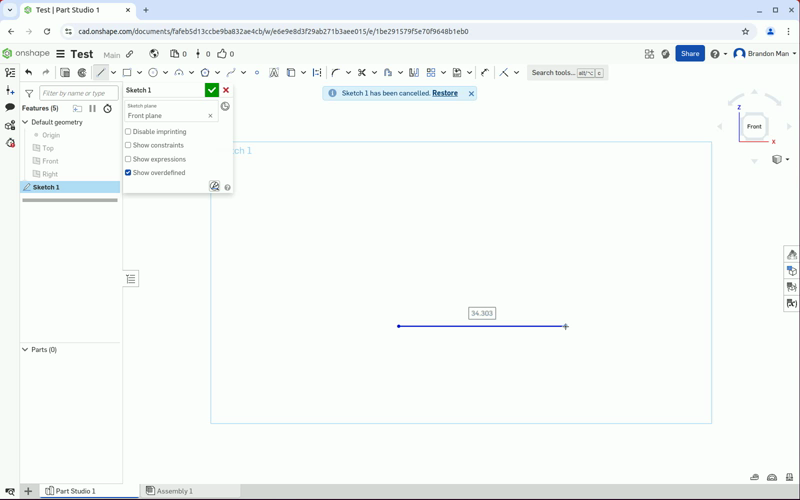
key_down(shift)
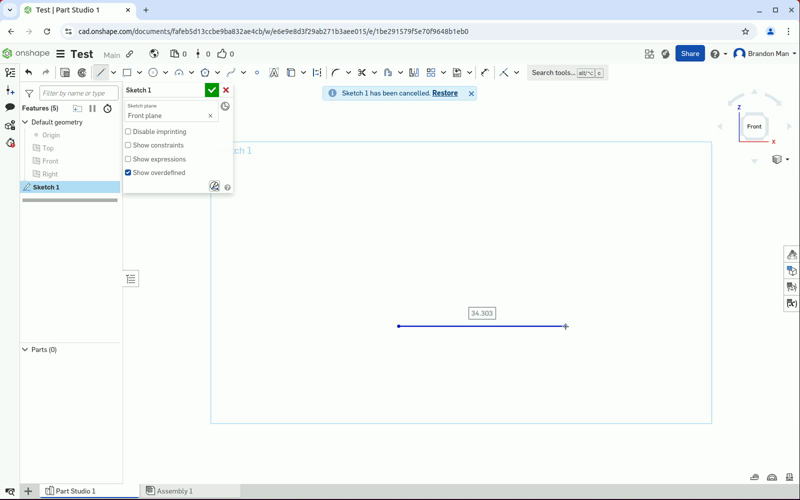
mouse_move(589, 326)
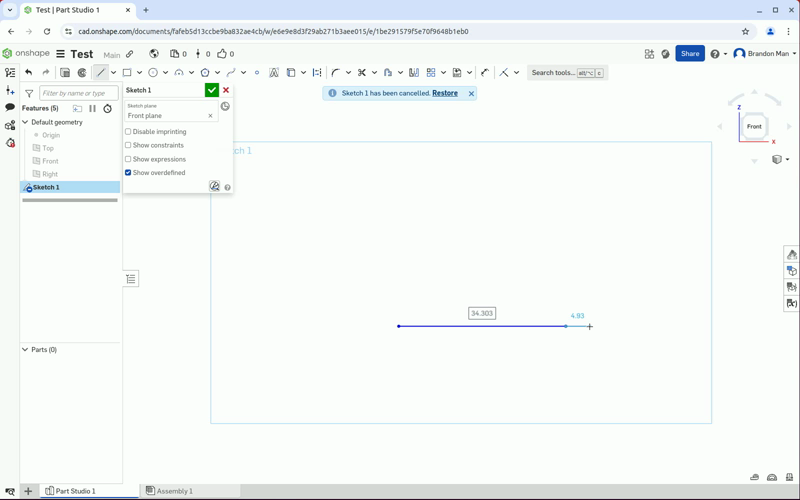
mouse_move(565, 275)
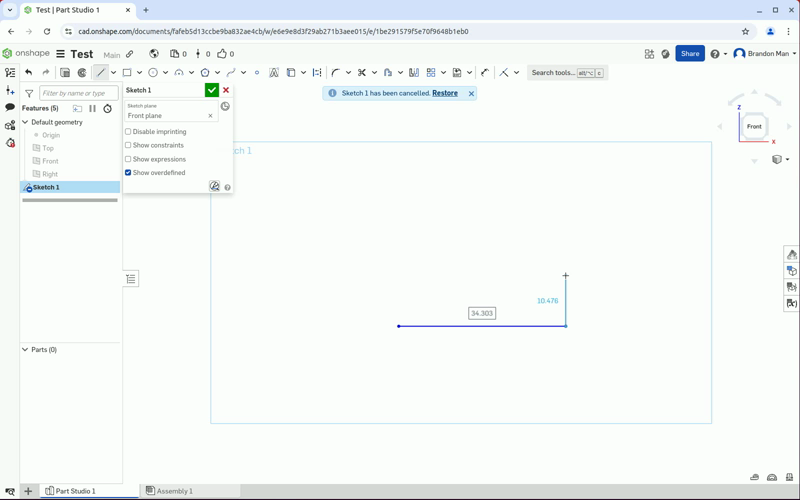
click(565, 275)
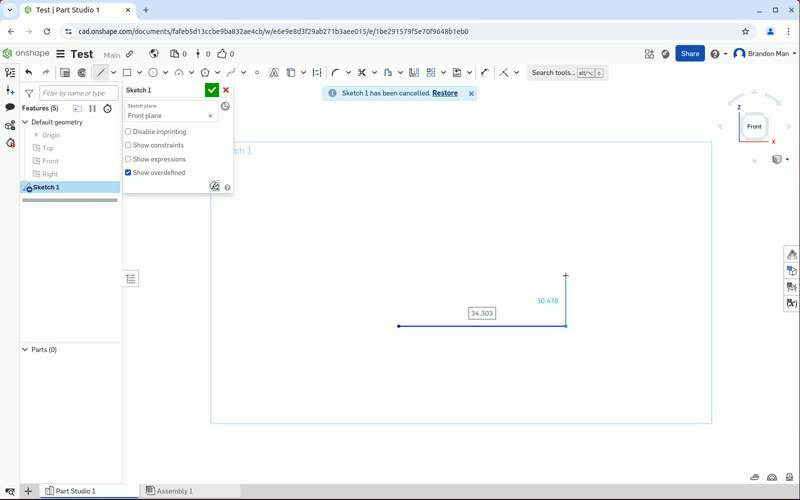
key_up(shift)
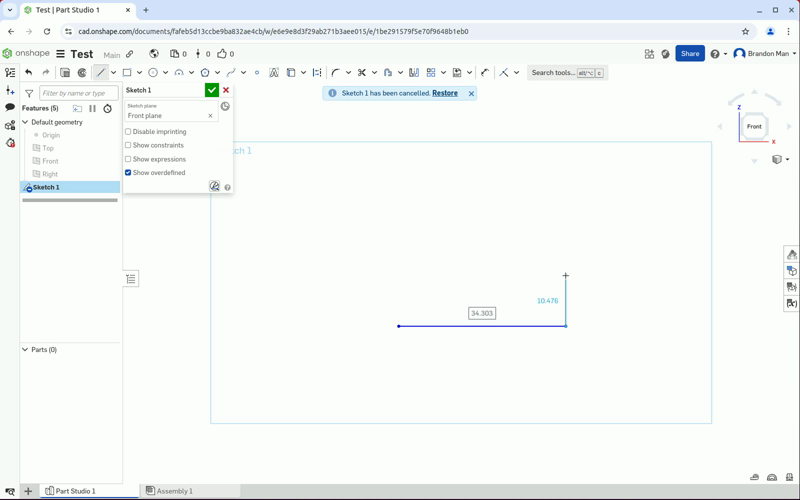
key(esc)
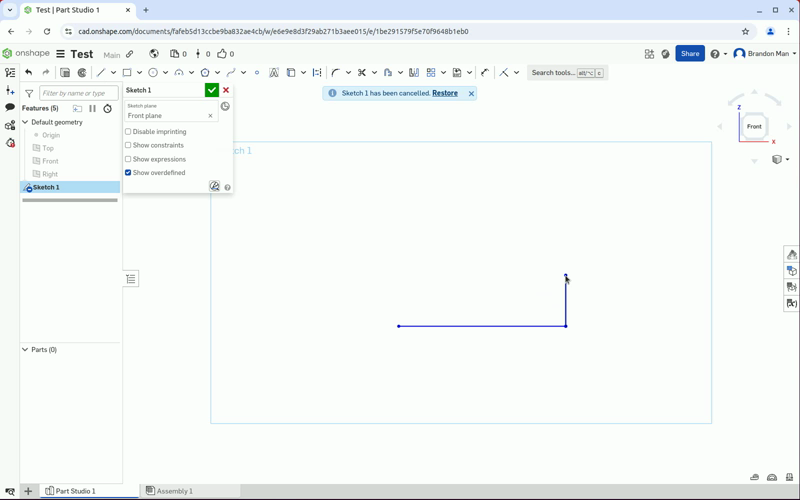
key(a)
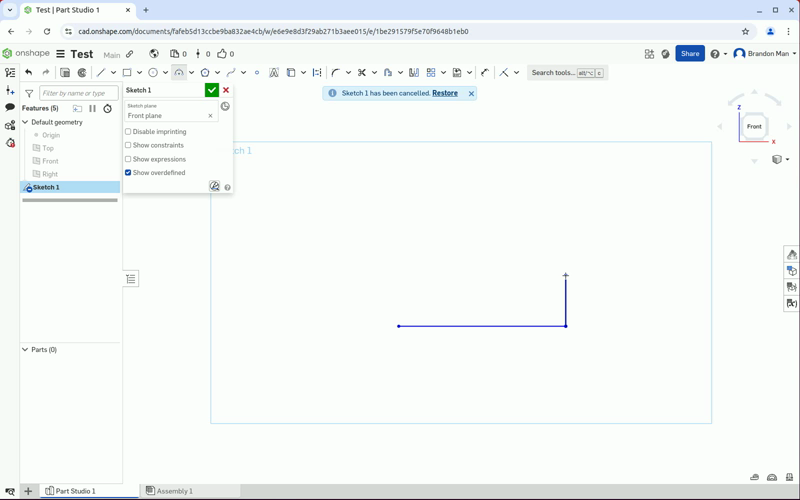
mouse_move(565, 275)
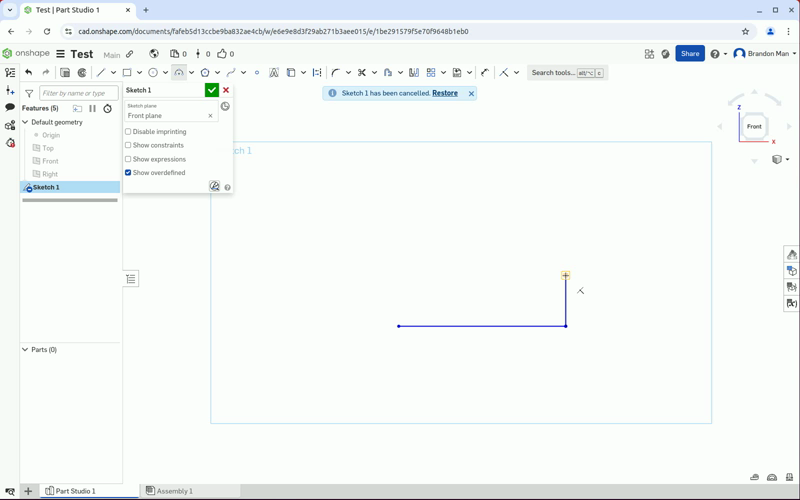
click(565, 275)
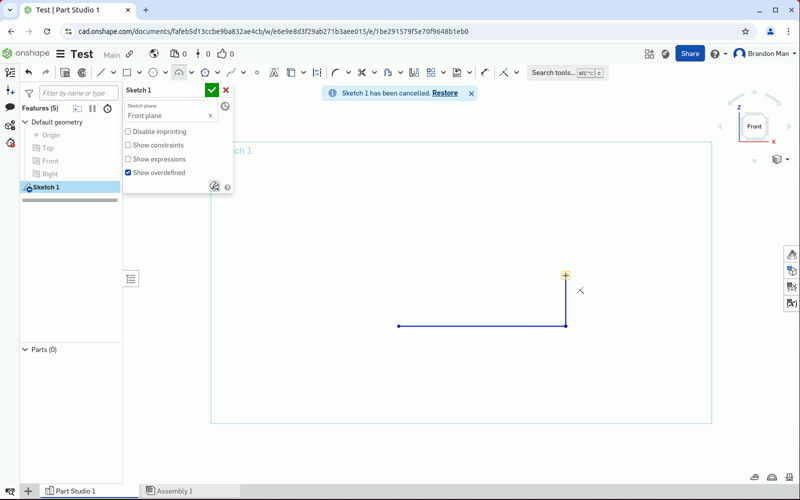
key_down(shift)
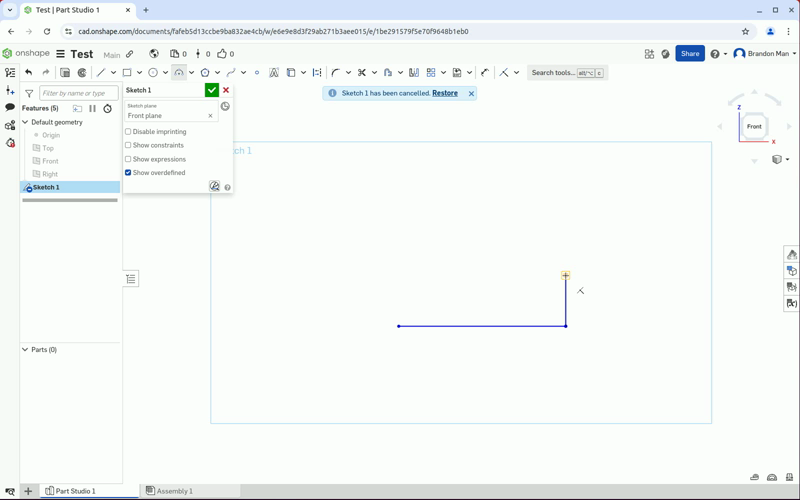
mouse_move(514, 224)
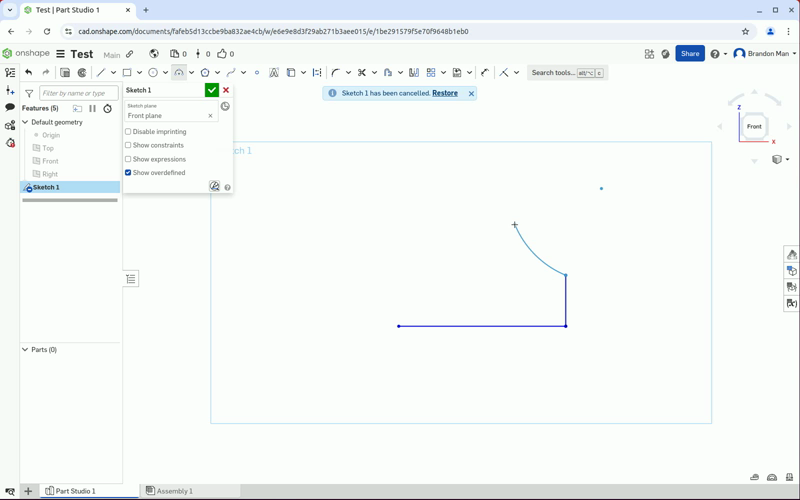
click(514, 224)
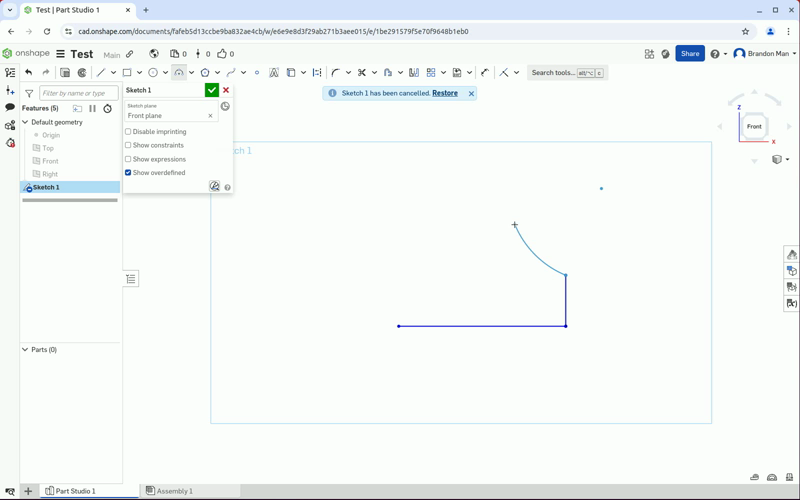
mouse_move(529, 260)
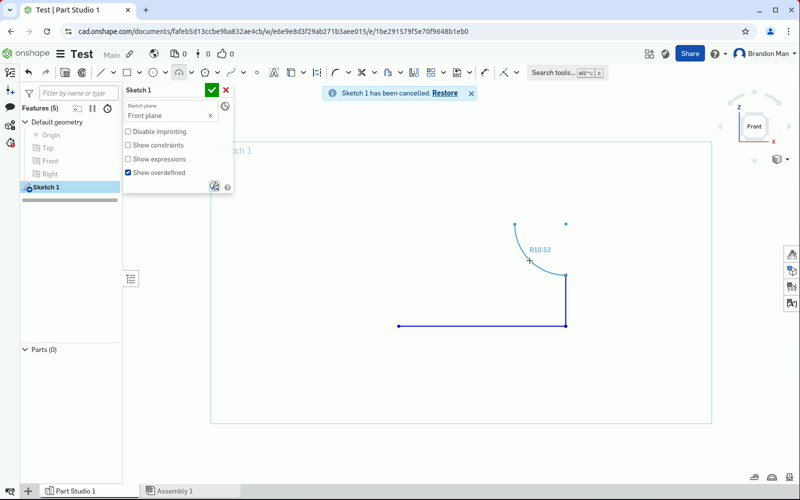
click(529, 260)
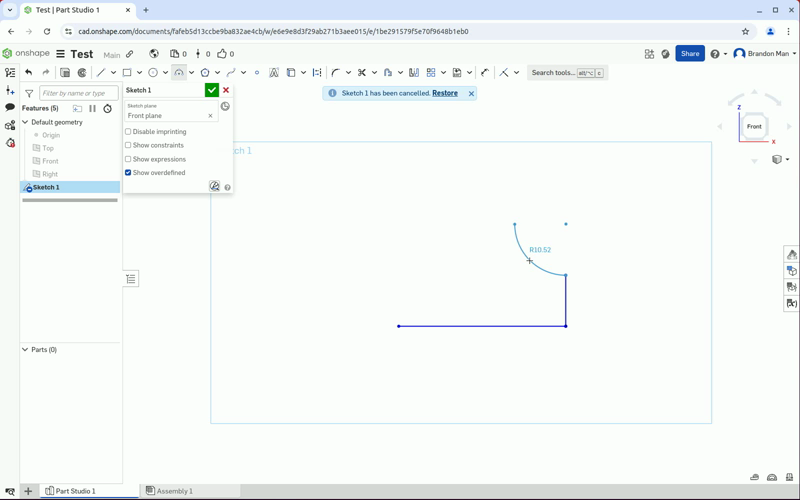
key_up(shift)
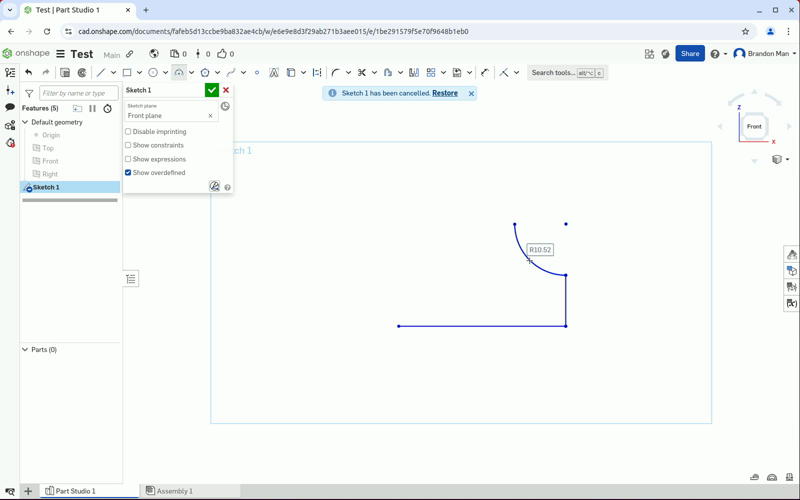
key(esc)
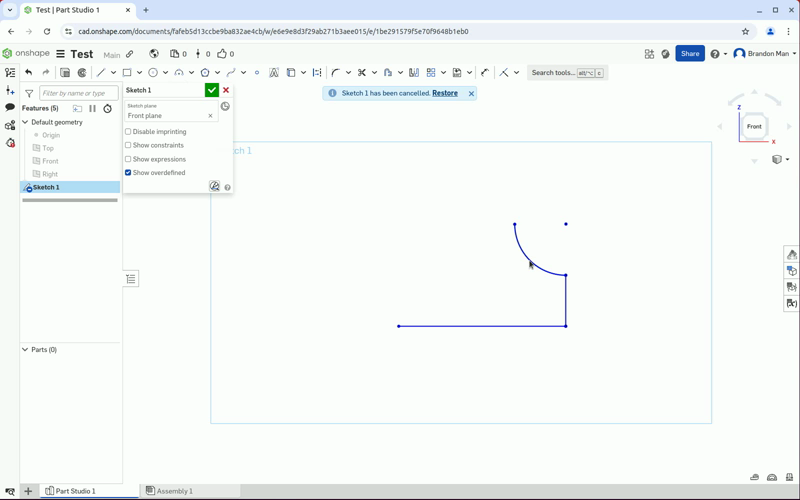
key(l)
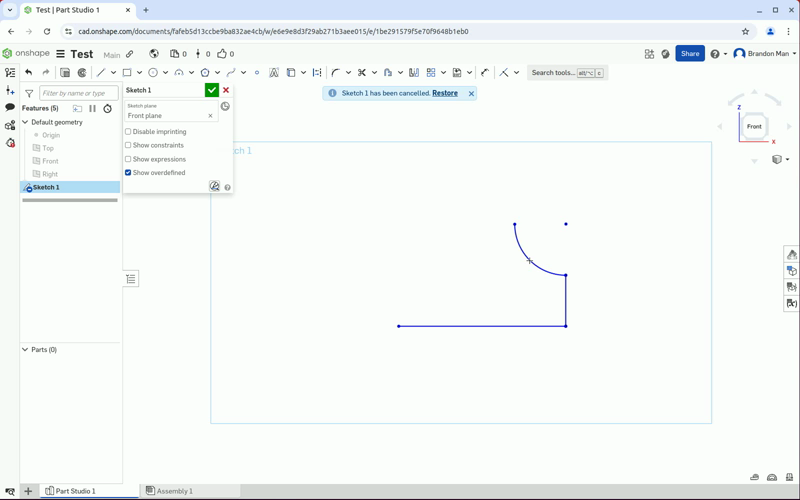
mouse_move(514, 224)
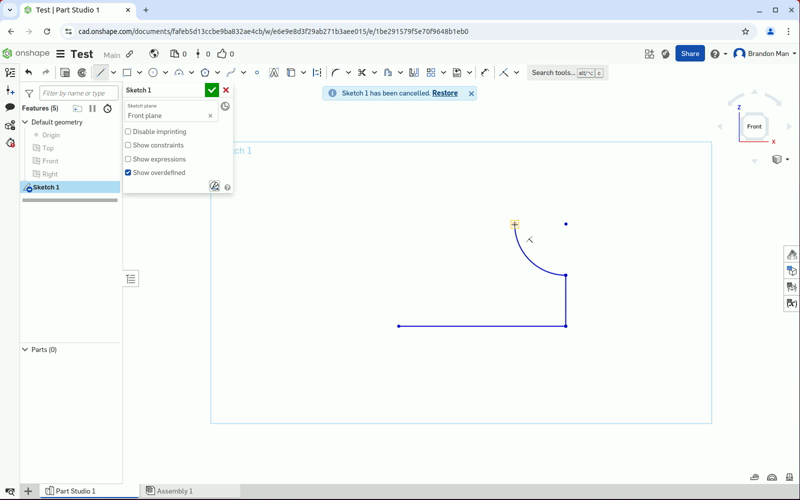
click(514, 224)
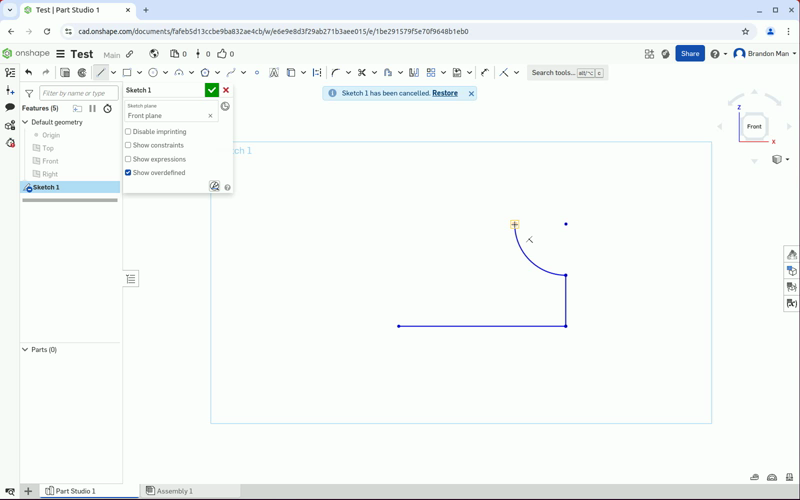
key_down(shift)
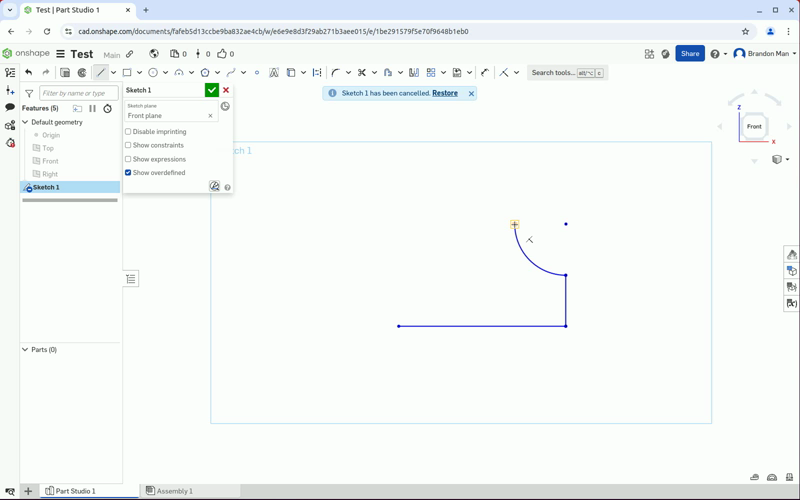
mouse_move(398, 224)
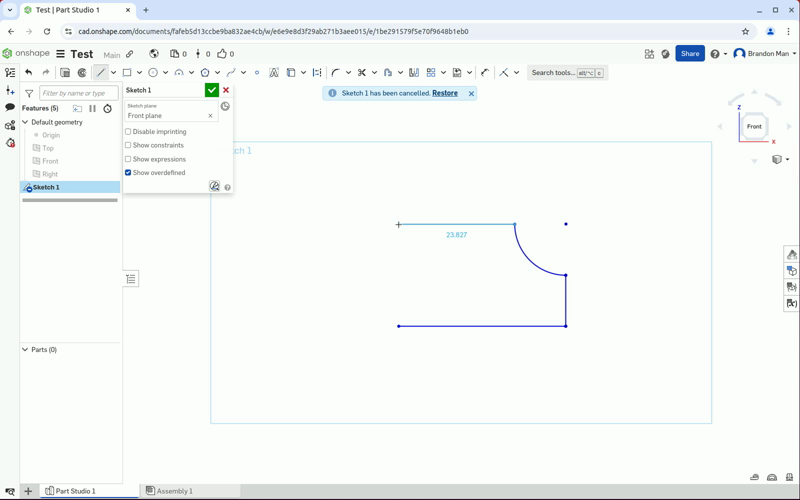
click(398, 224)
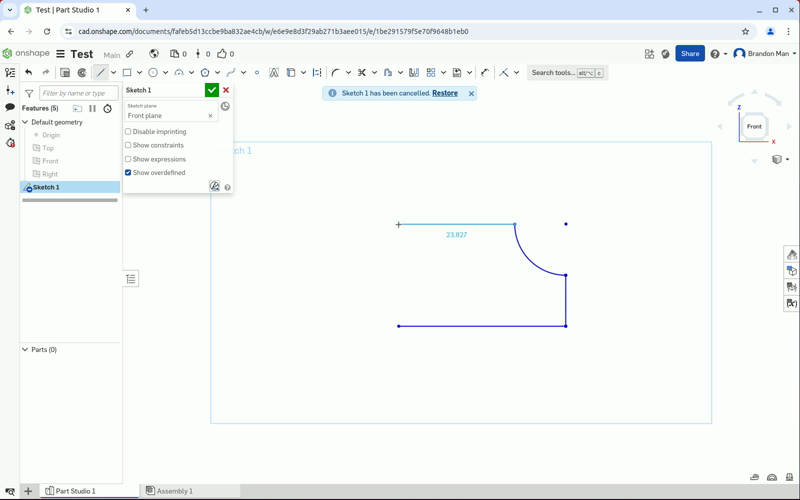
key_up(shift)
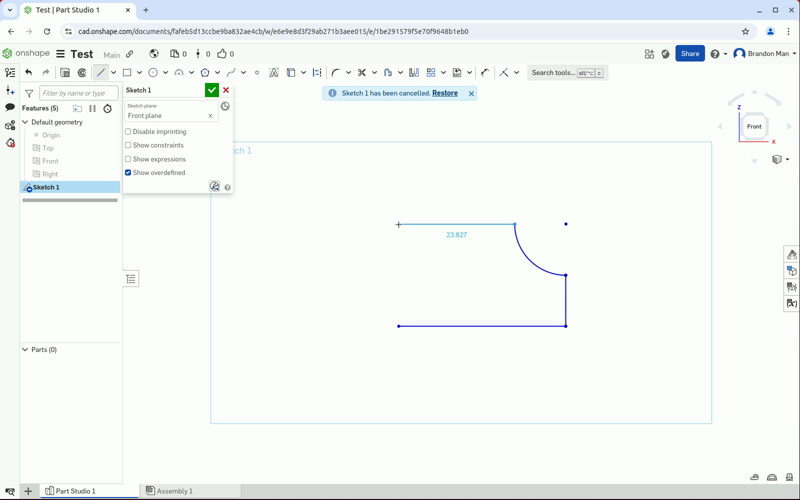
key_down(shift)
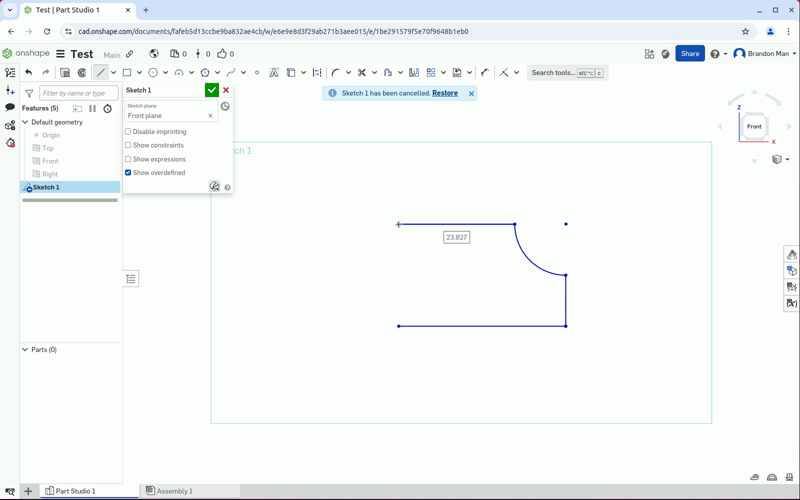
mouse_move(428, 224)
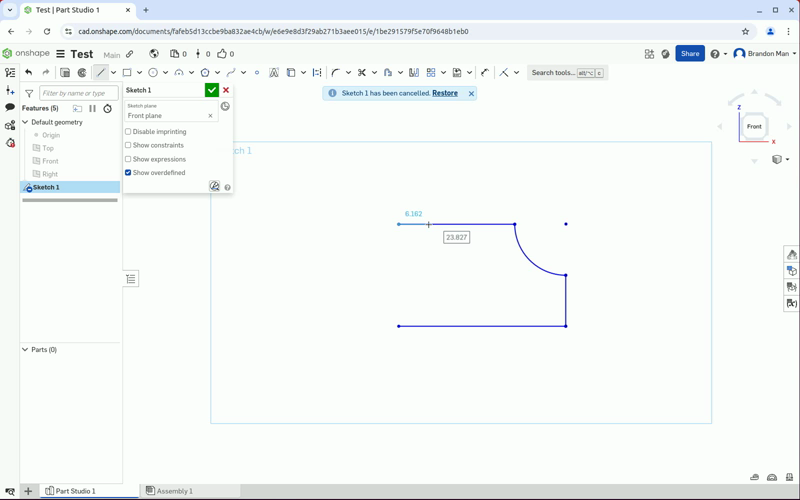
mouse_move(398, 255)
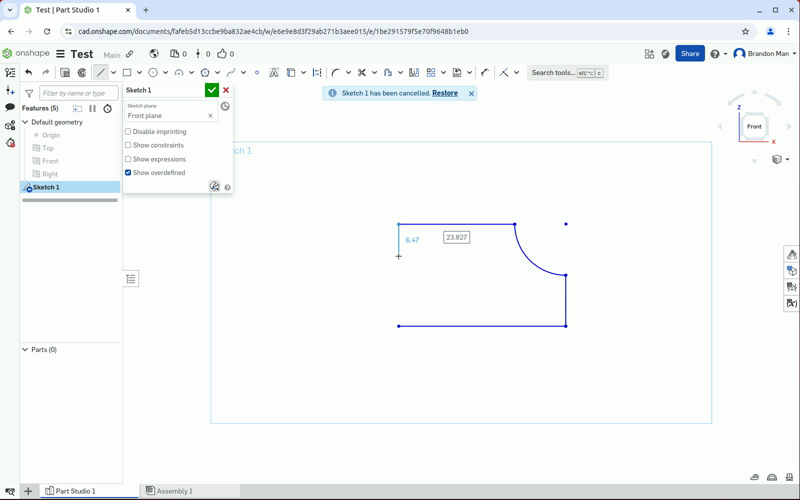
click(398, 255)
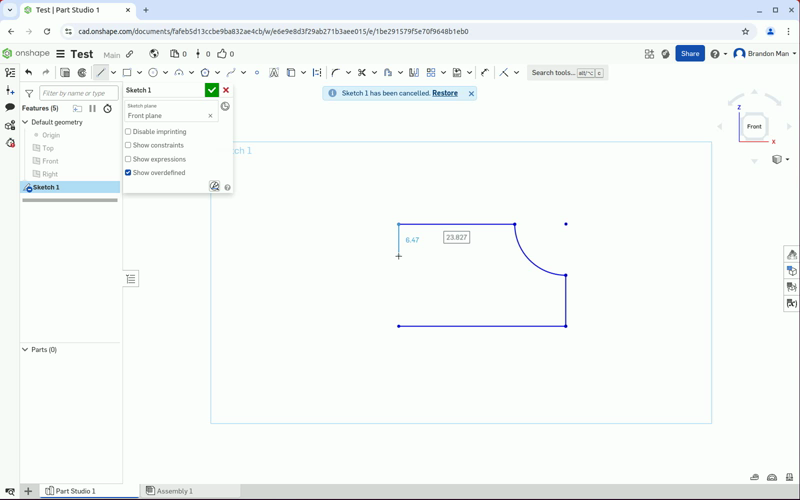
key_up(shift)
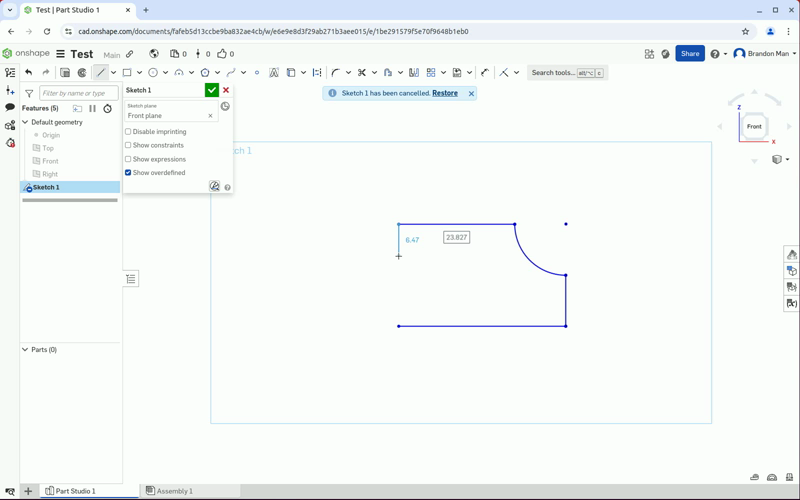
key(esc)
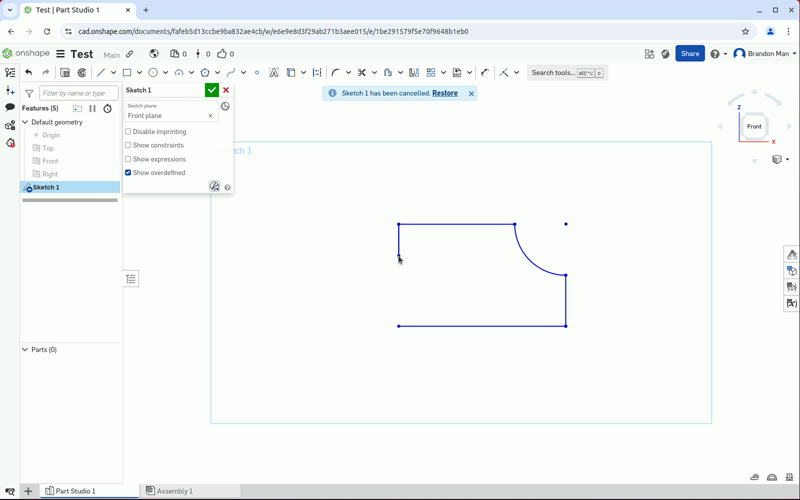
key(a)
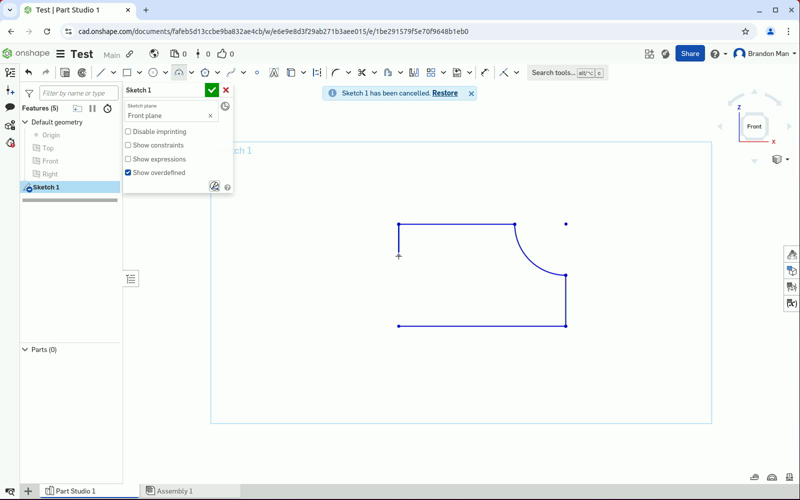
mouse_move(398, 255)
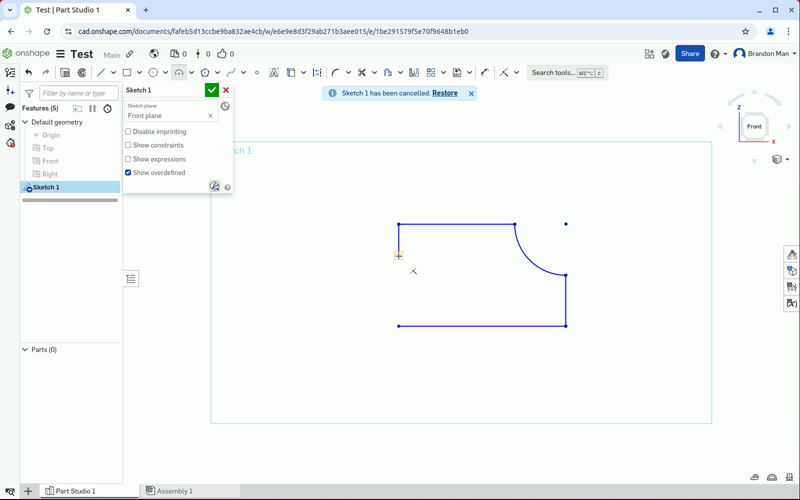
click(398, 255)
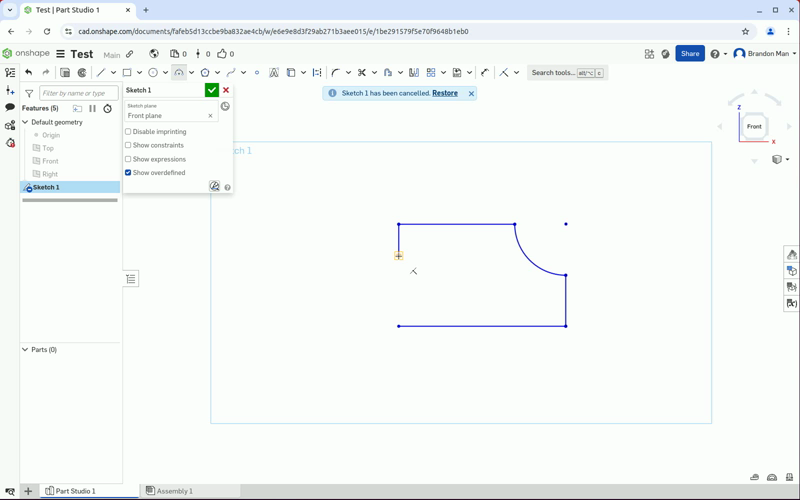
key_down(shift)
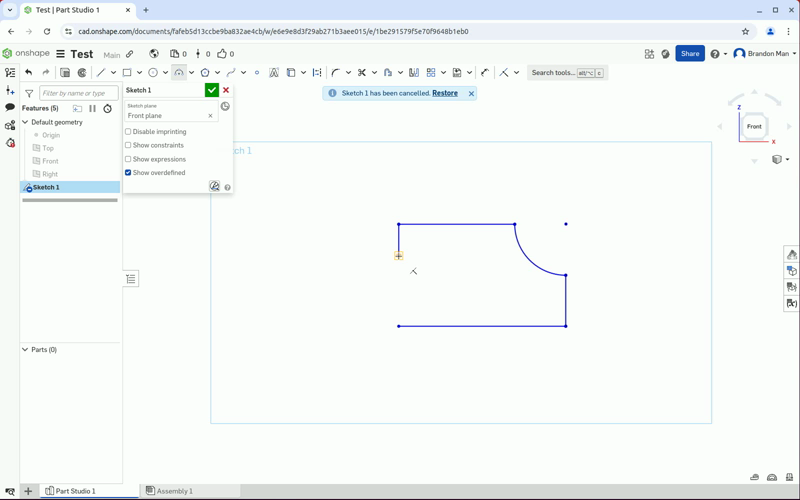
mouse_move(398, 296)
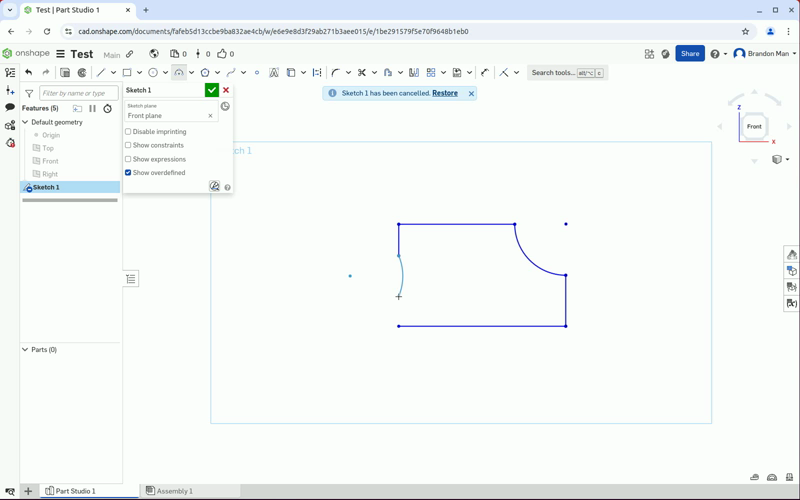
click(398, 296)
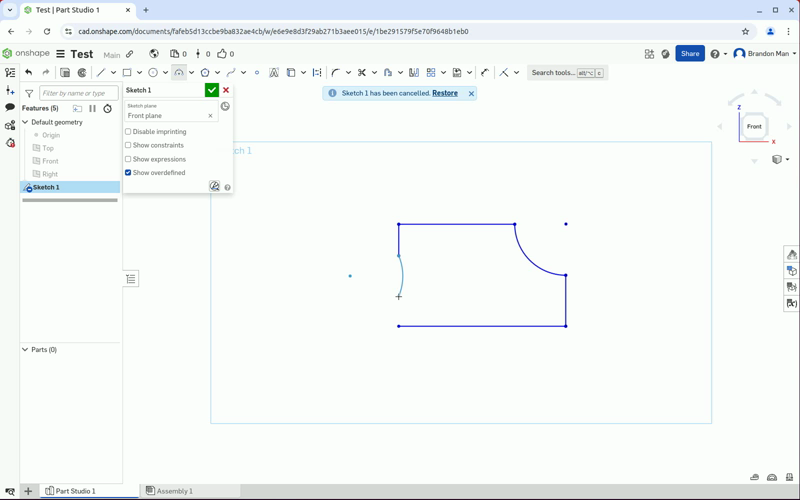
mouse_move(418, 276)
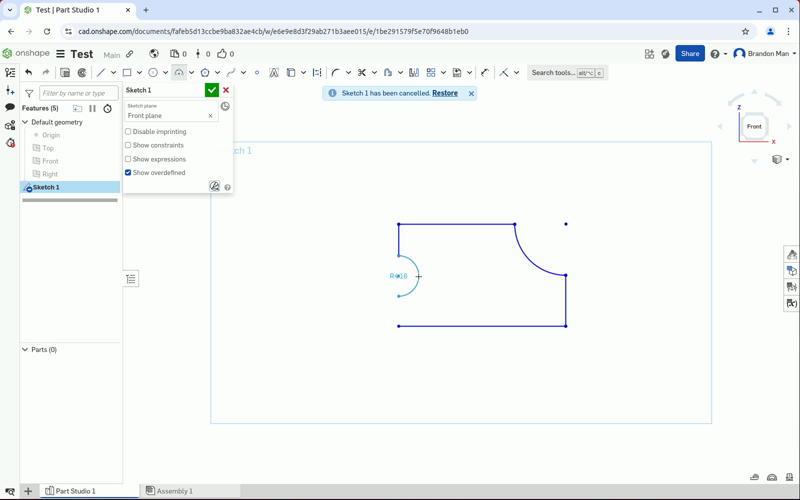
click(418, 276)
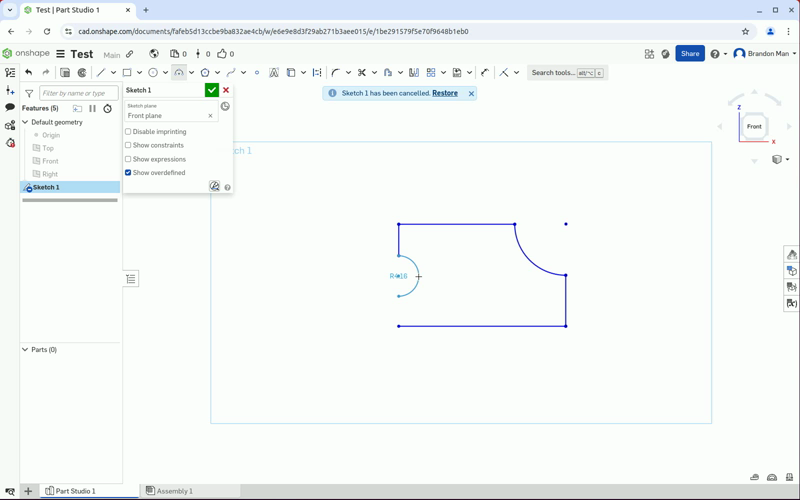
key_up(shift)
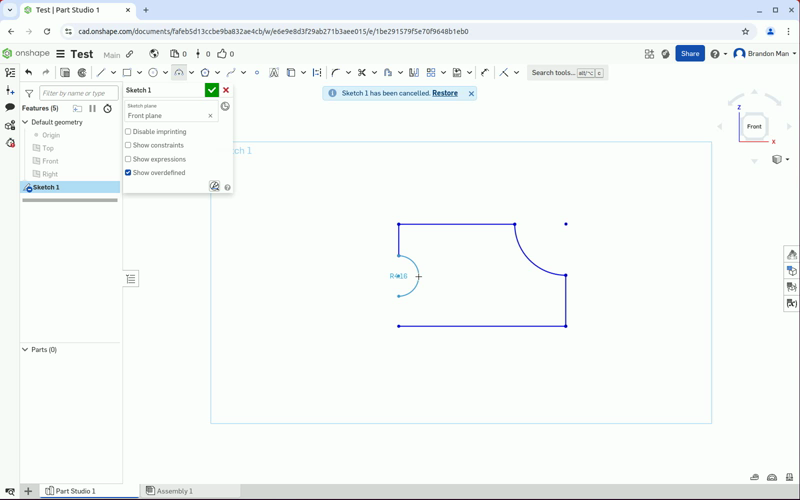
key(esc)
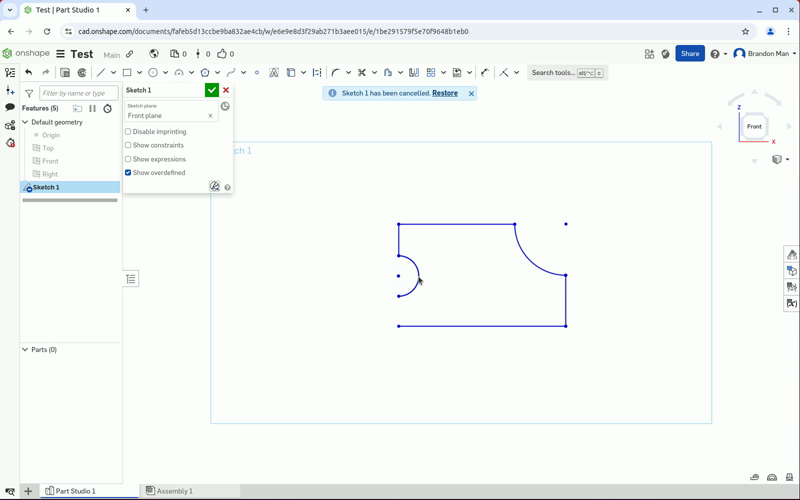
key(l)
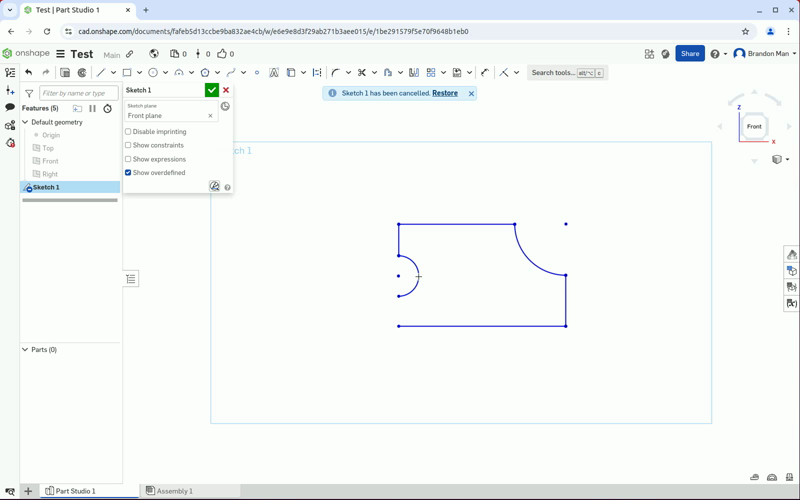
mouse_move(398, 296)
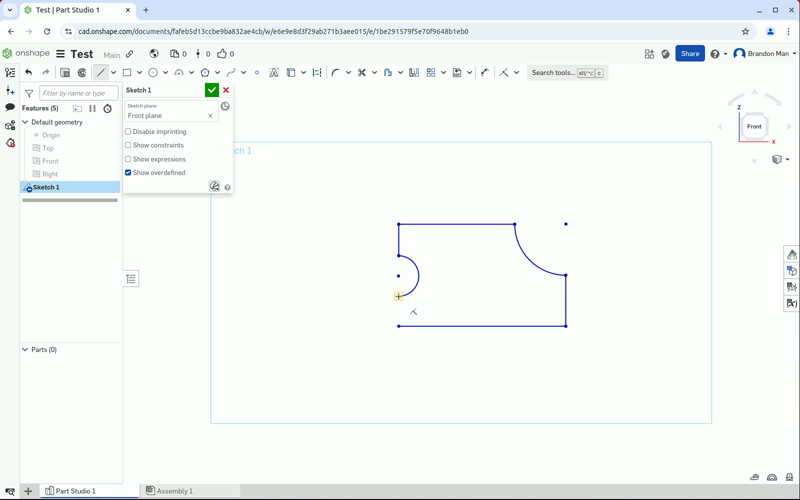
click(398, 296)
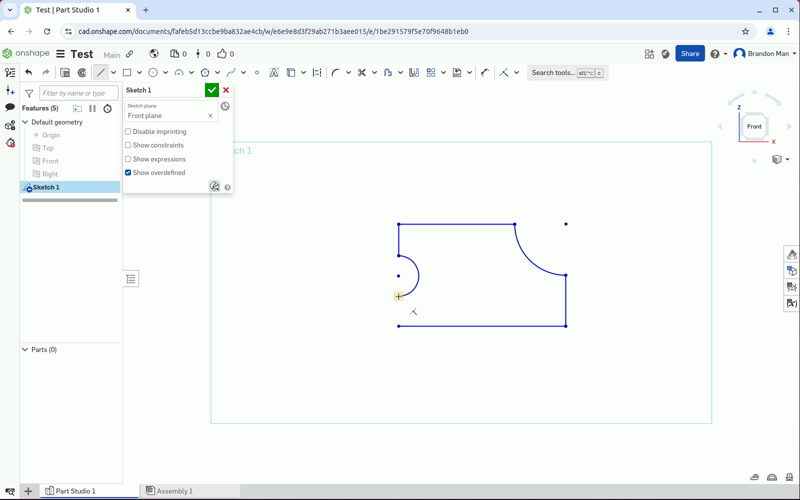
mouse_move(428, 296)
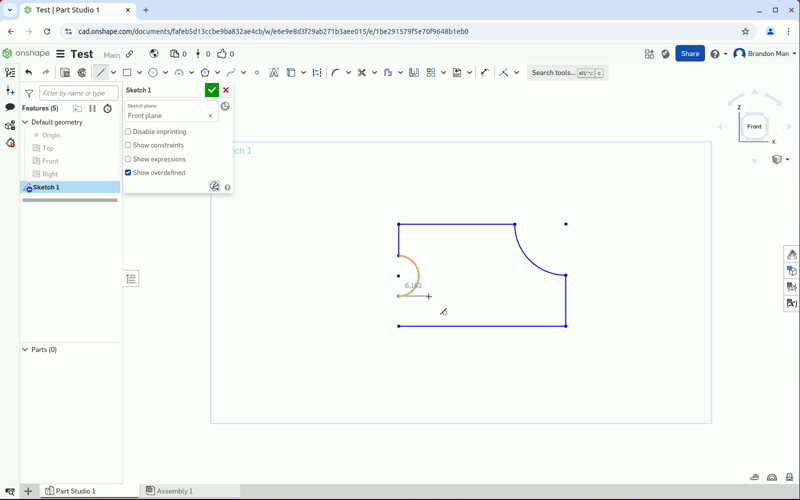
key_down(shift)
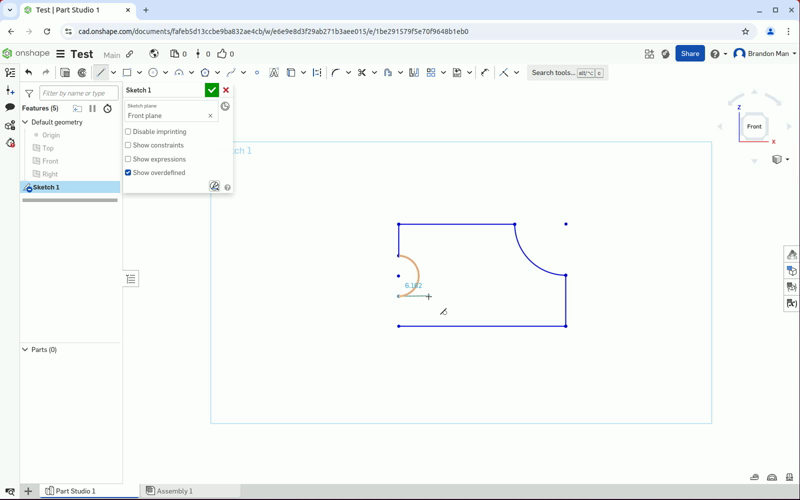
mouse_move(398, 326)
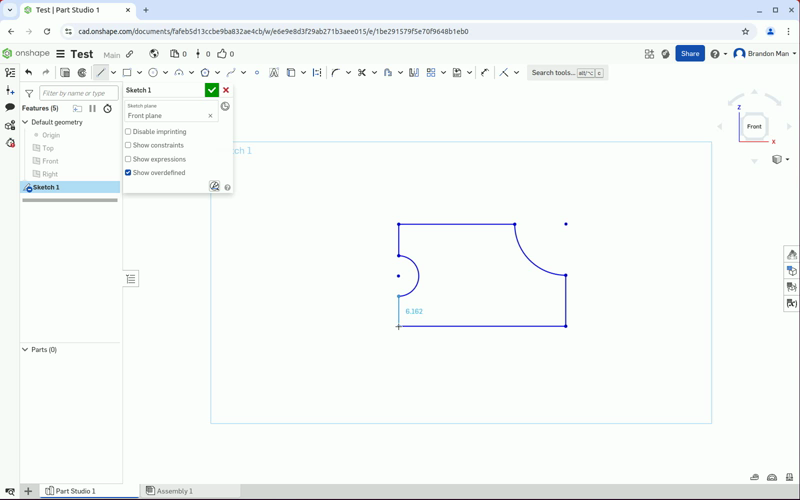
key_up(shift)
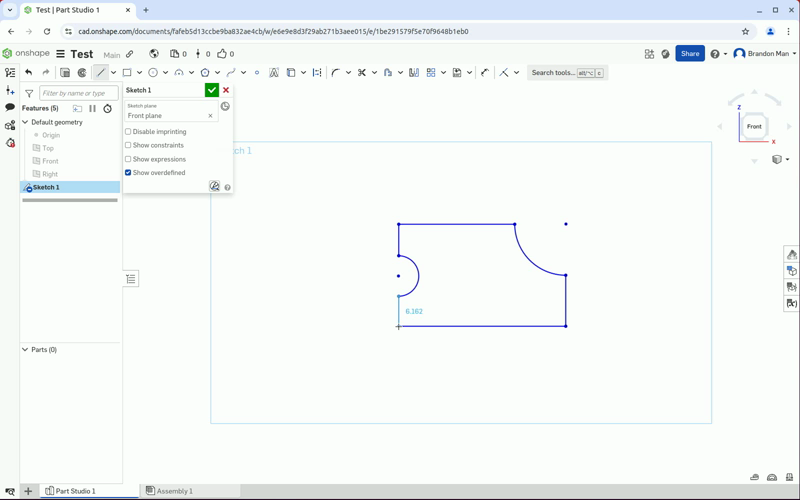
click(398, 326)
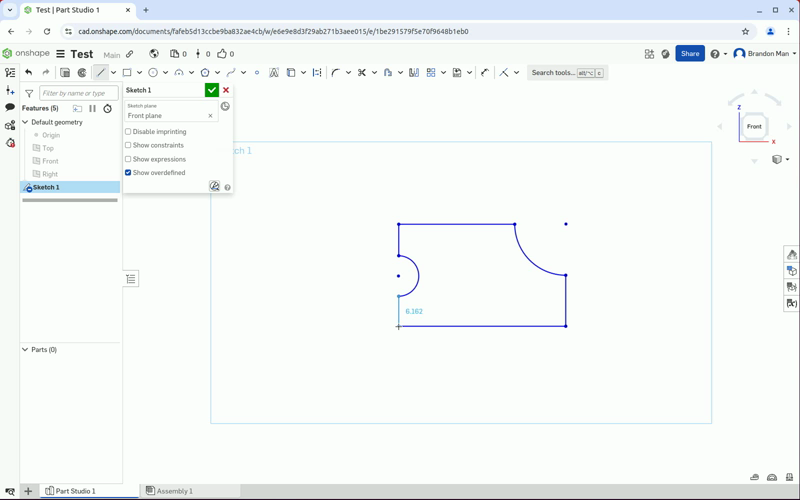
key(esc)
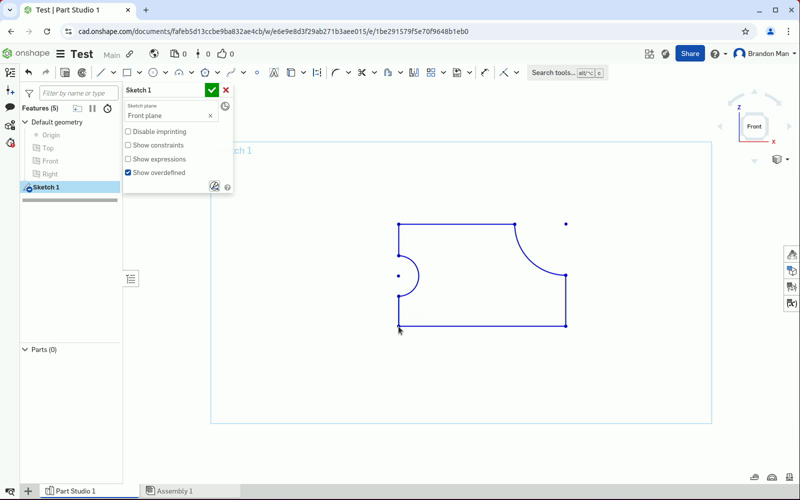
mouse_move(501, 306)
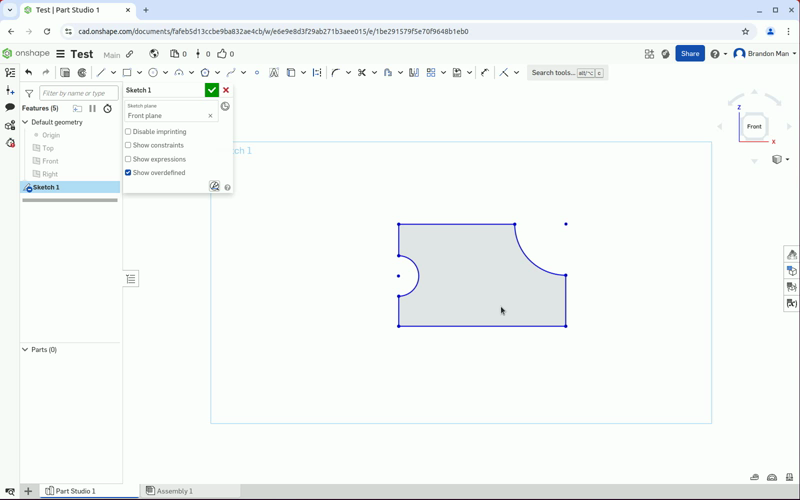
scroll(6)
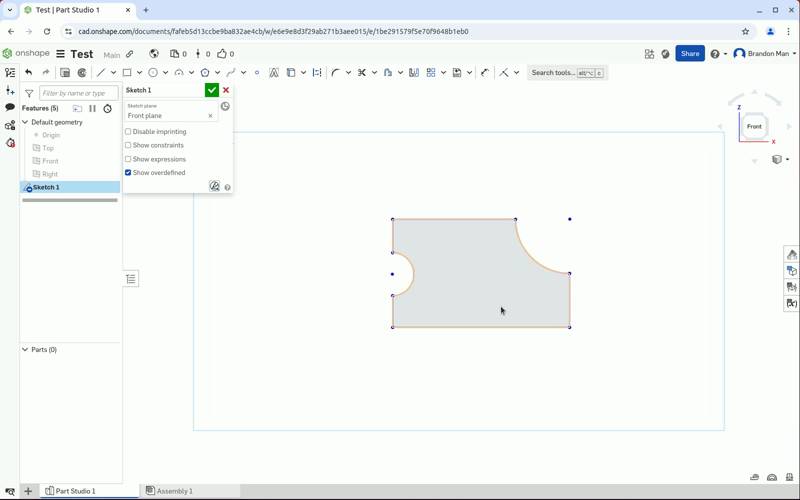
scroll(6)
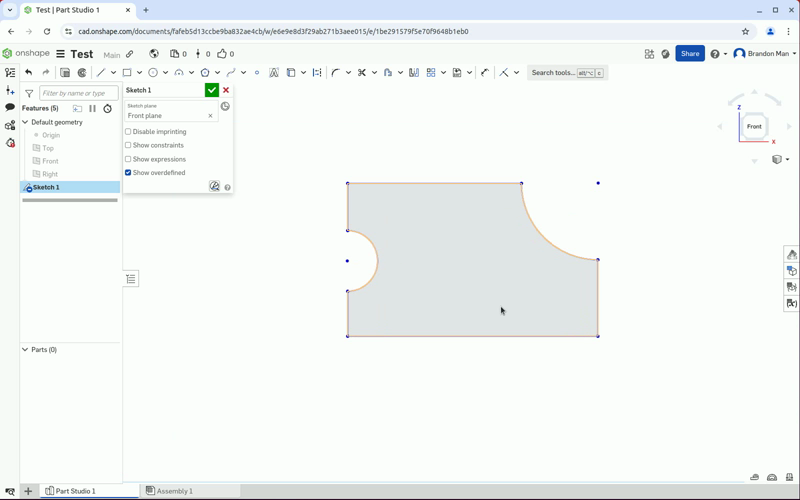
scroll(6)
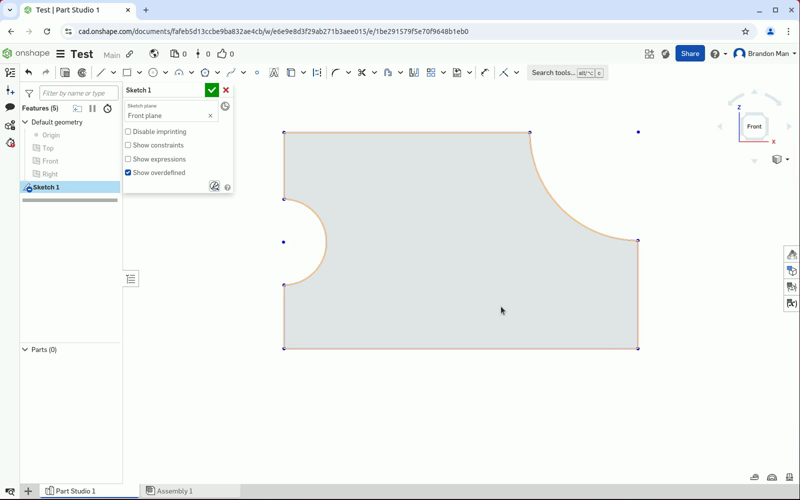
scroll(6)
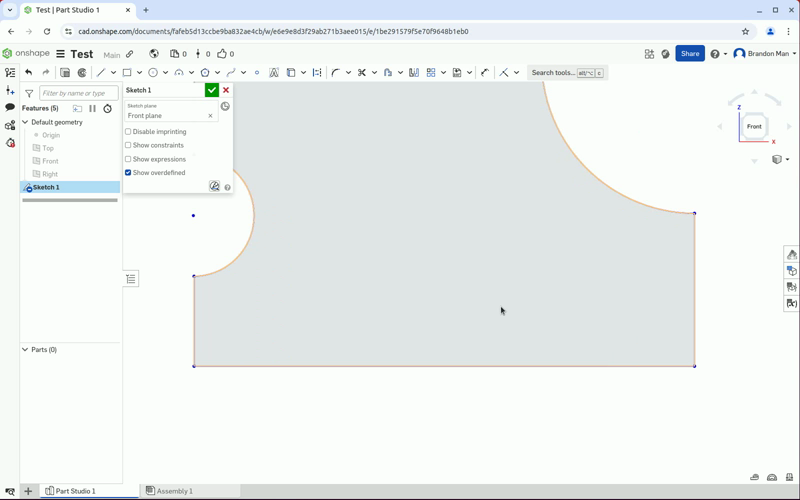
scroll(6)
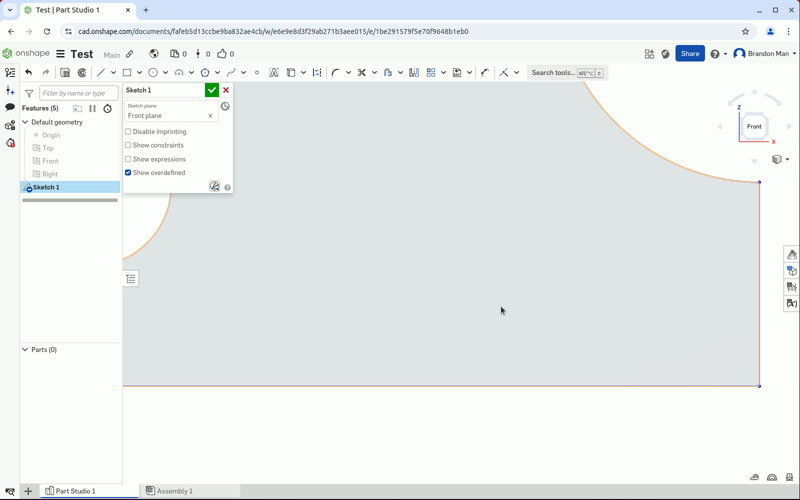
scroll(6)
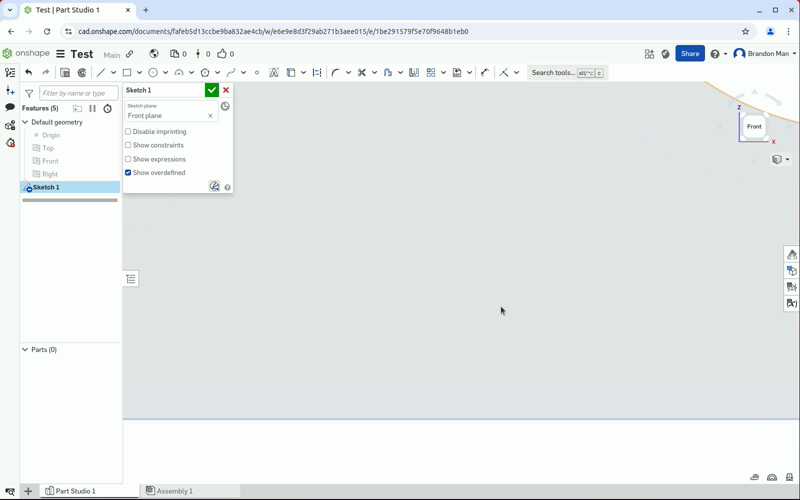
scroll(6)
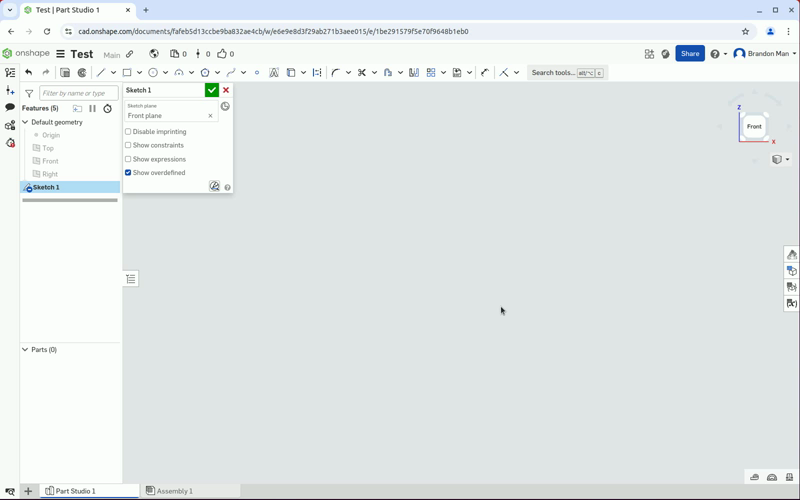
click(501, 306)
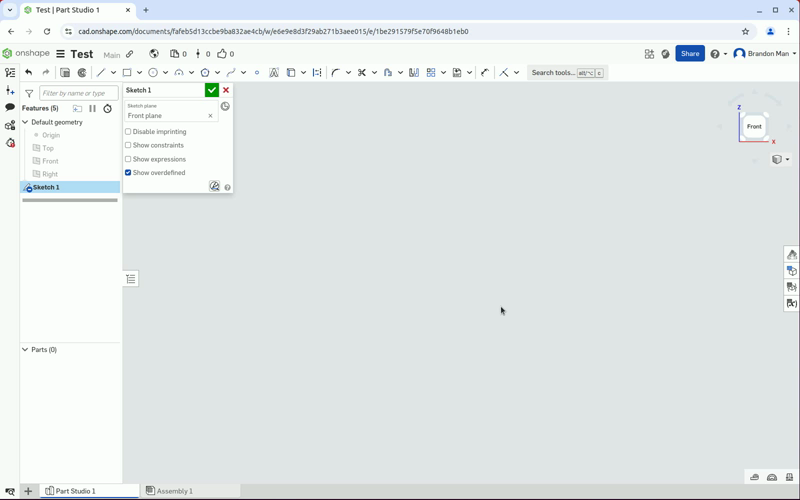
scroll(-6)
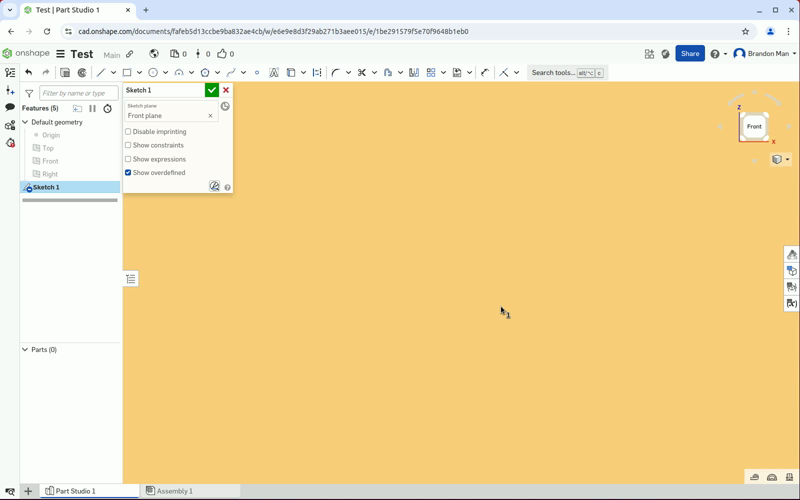
scroll(-6)
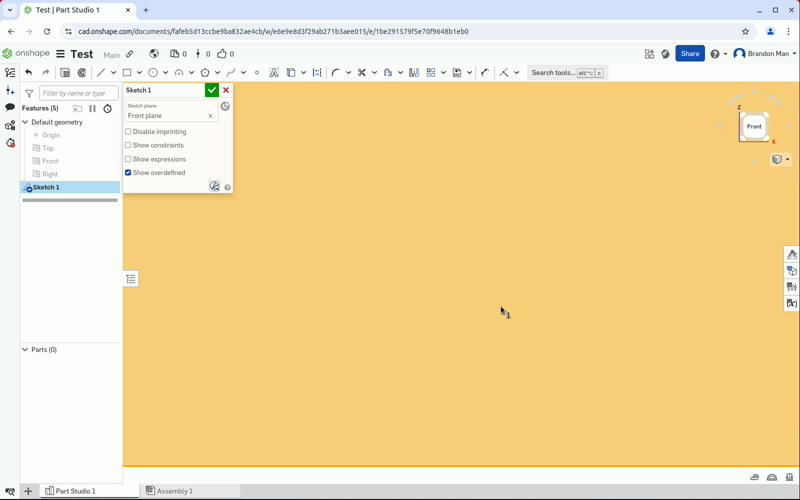
scroll(-6)
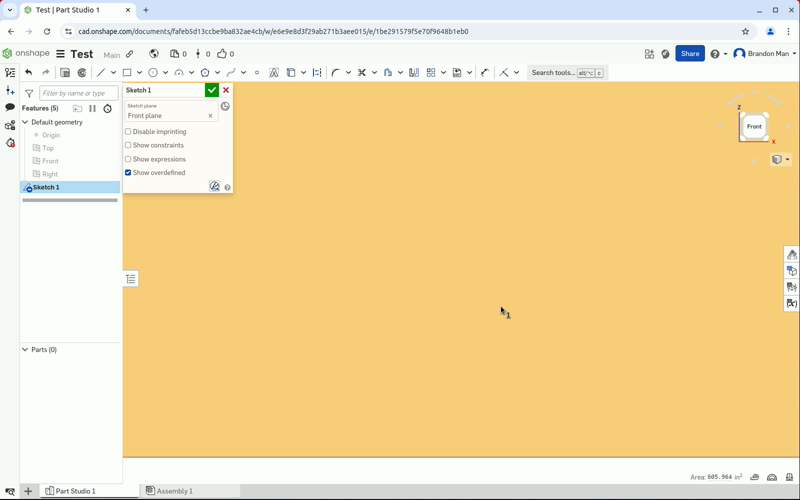
scroll(-6)
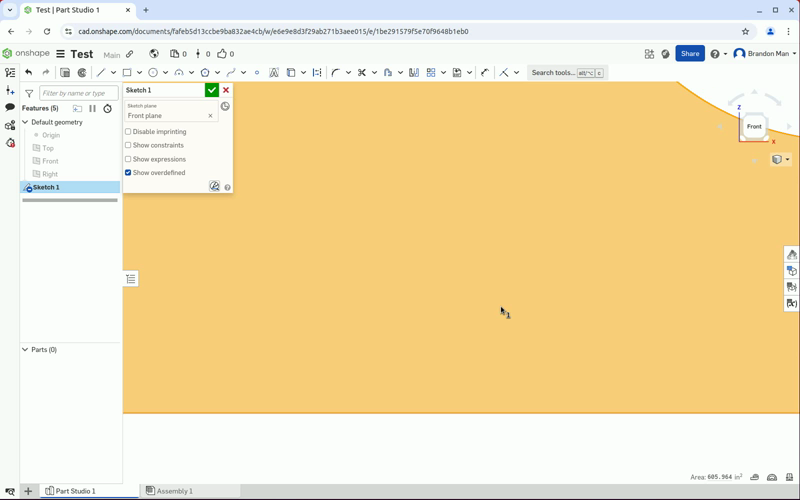
scroll(-6)
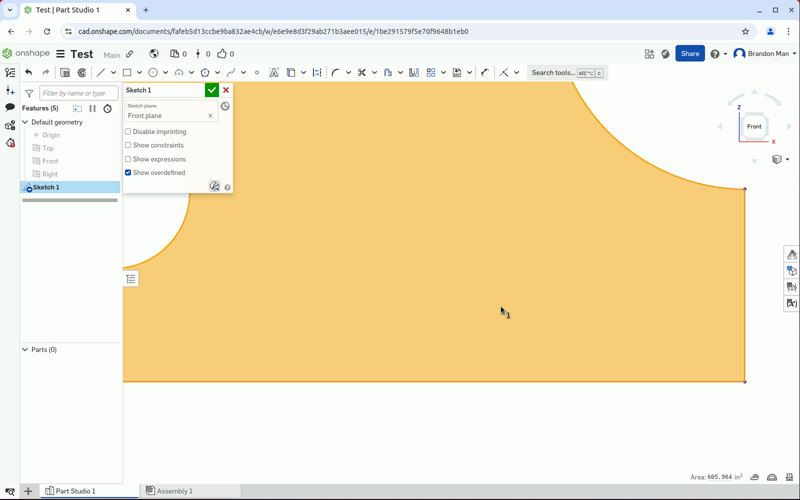
scroll(-6)
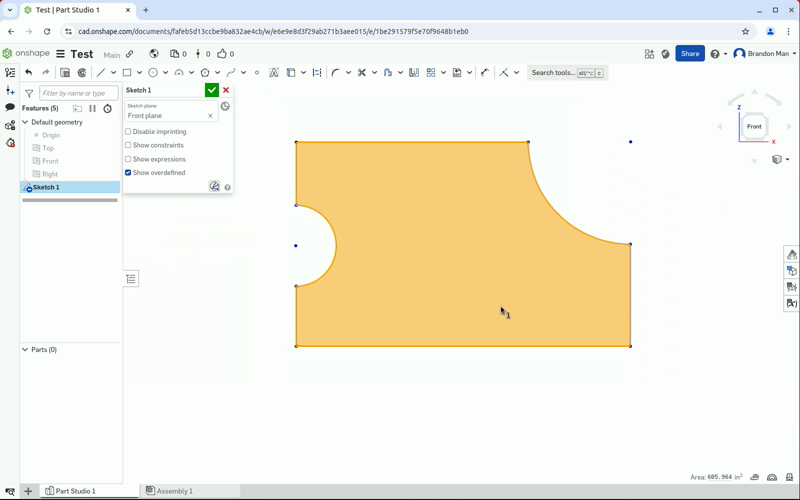
scroll(-6)
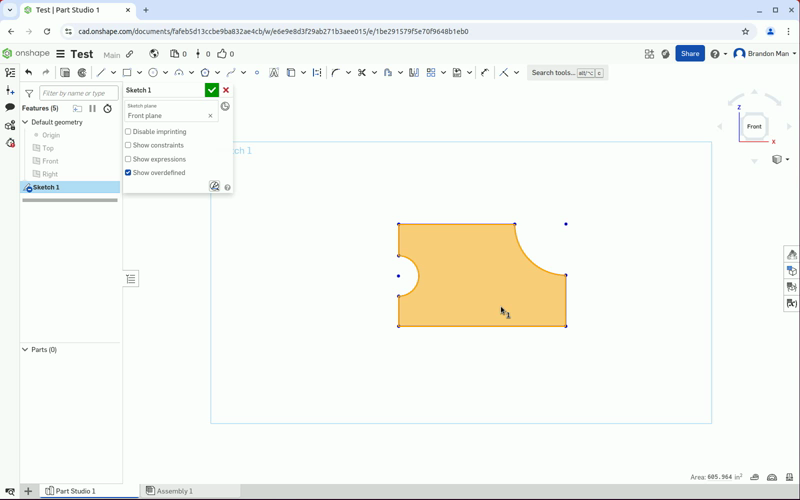
mouse_move(73, 352)
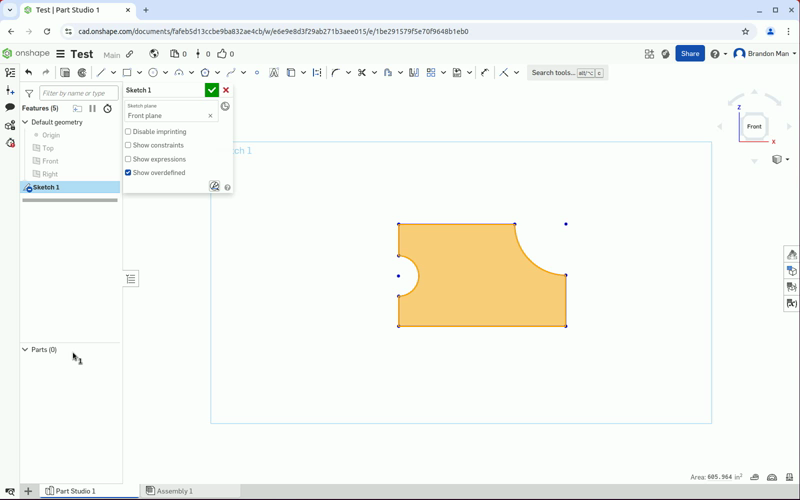
key(shift+y)
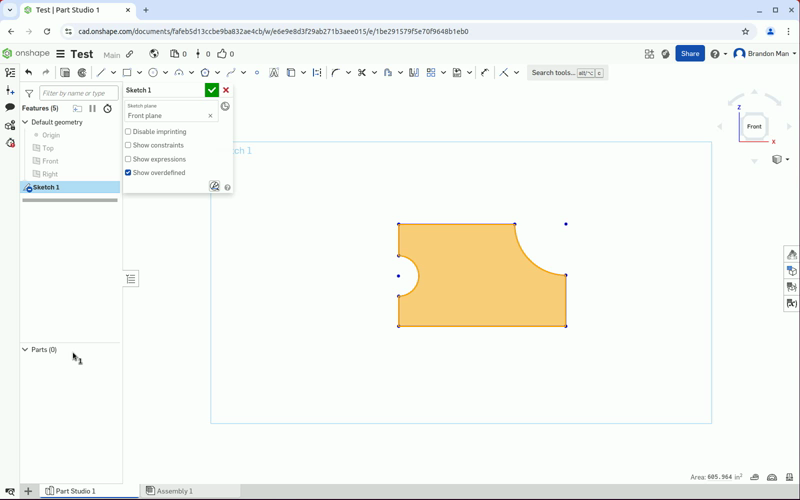
key(shift+e)
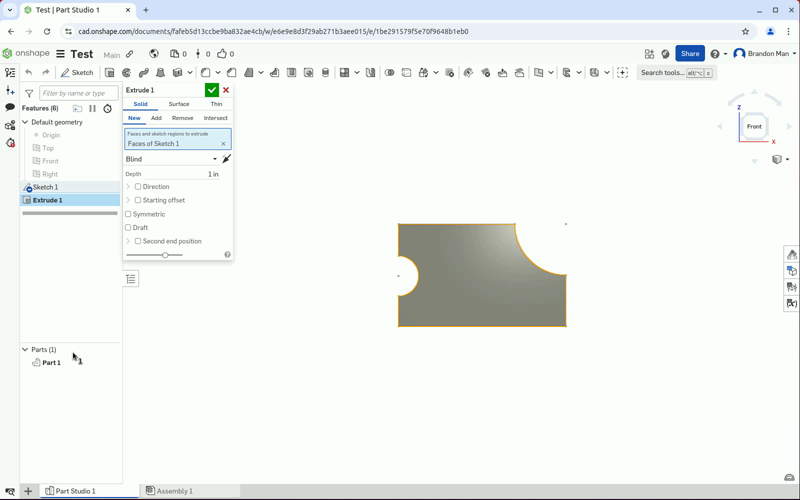
mouse_move(143, 106)
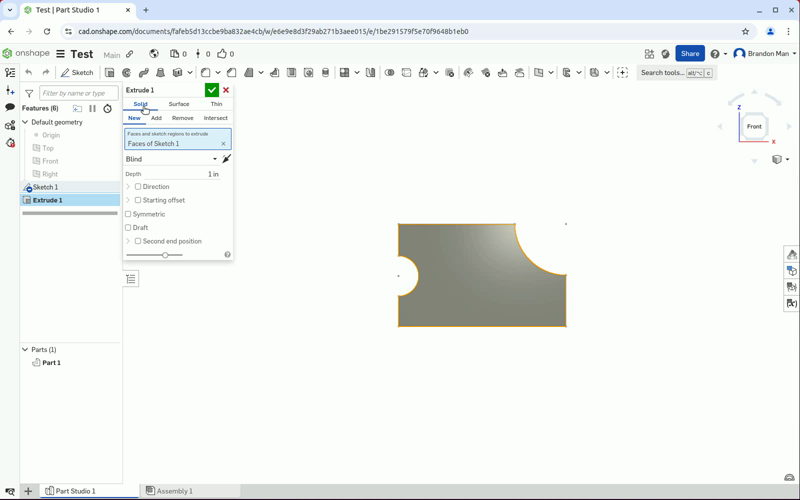
click(143, 106)
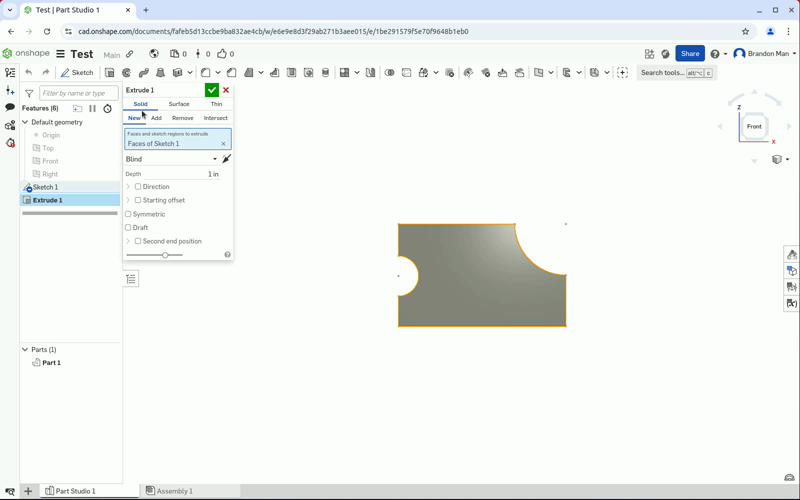
mouse_move(137, 120)
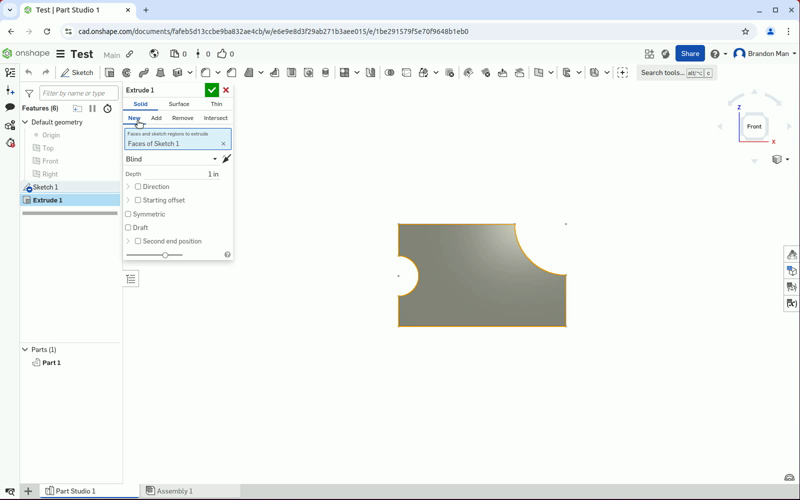
click(137, 120)
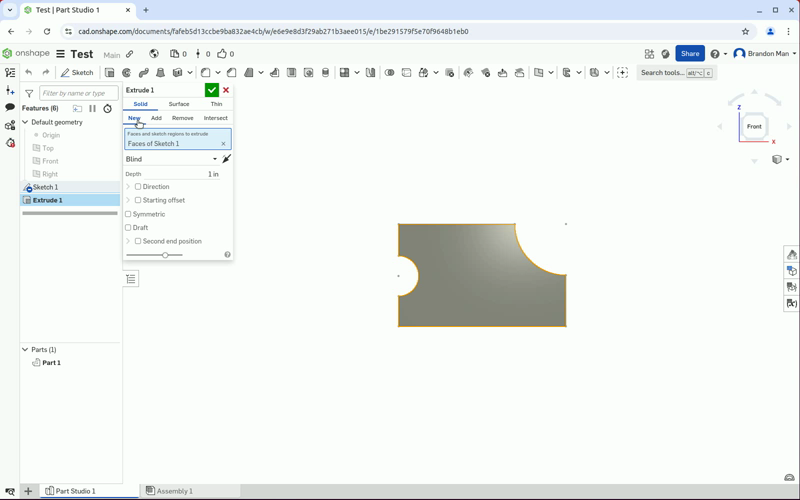
key(tab, 4)
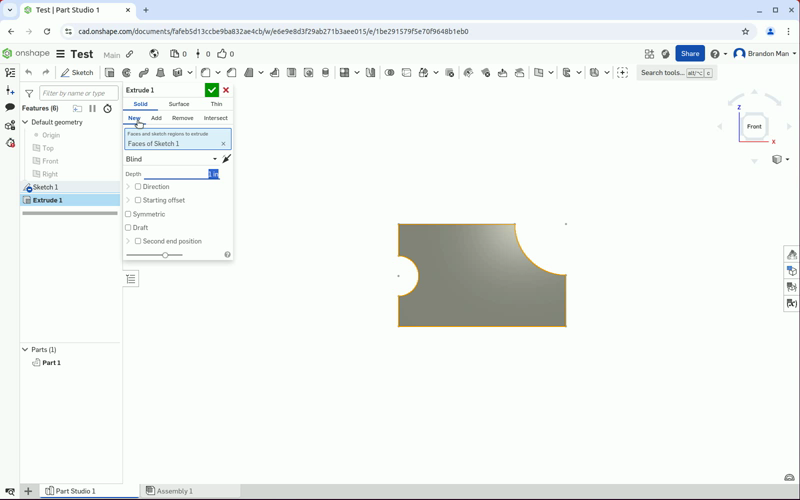
text(8.425)
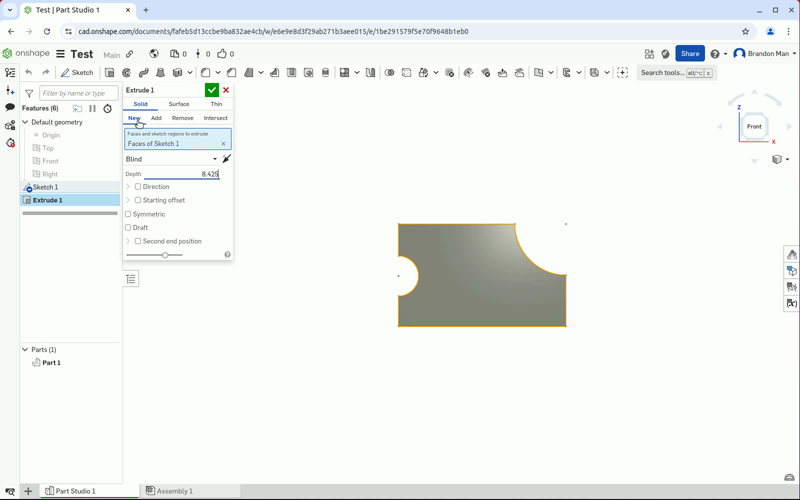
key(enter)
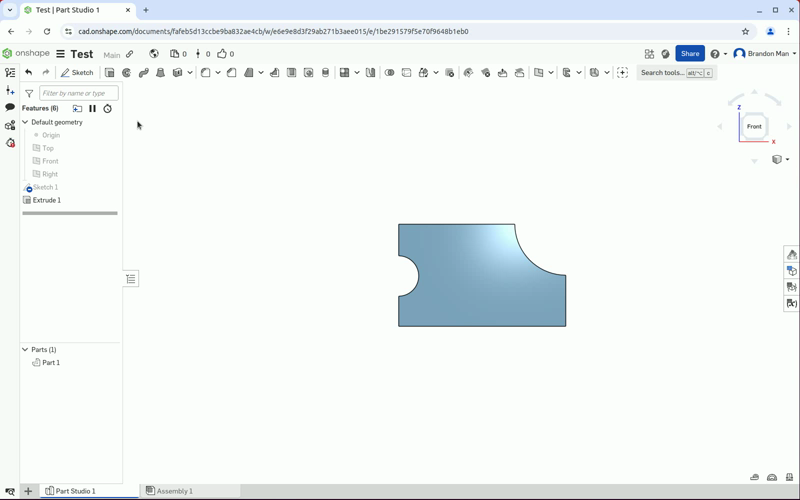
key(shift+h)
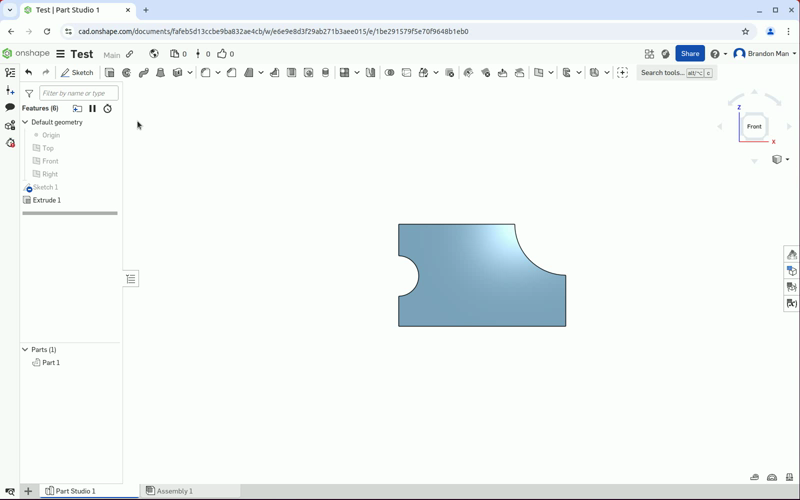
key(shift+h)
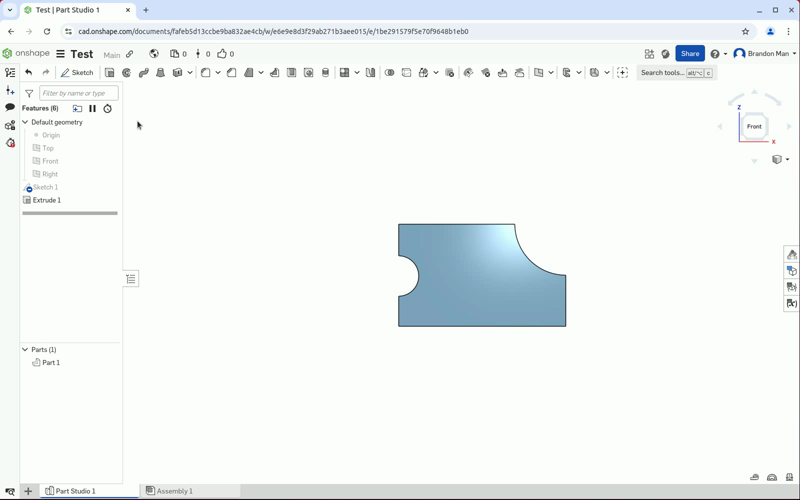
mouse_move(73, 189)
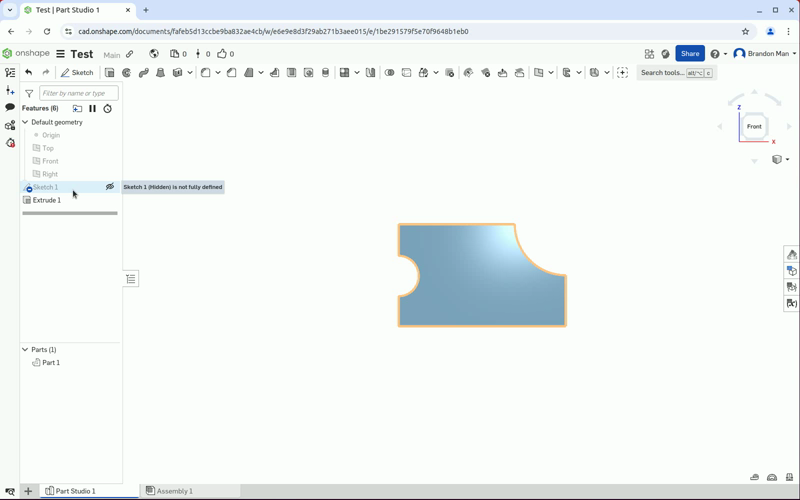
click(73, 189)
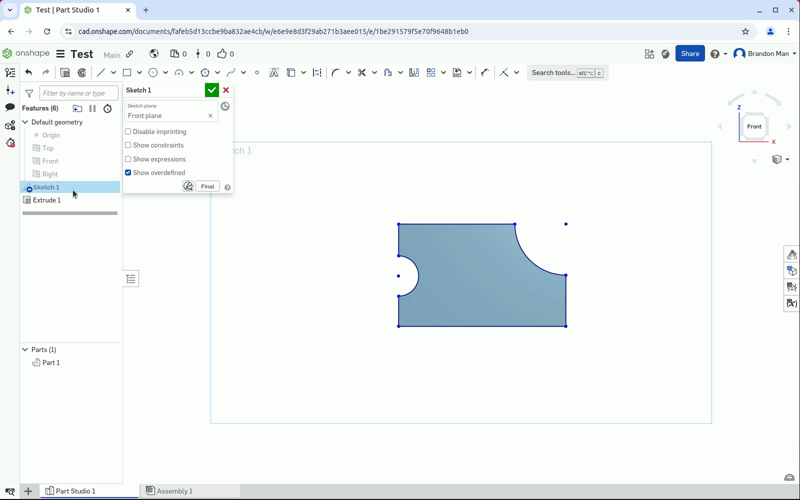
mouse_move(229, 92)
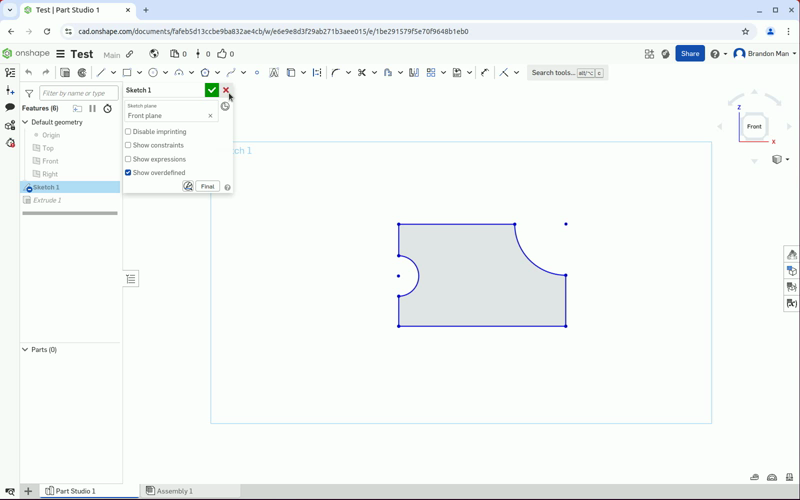
click(229, 92)
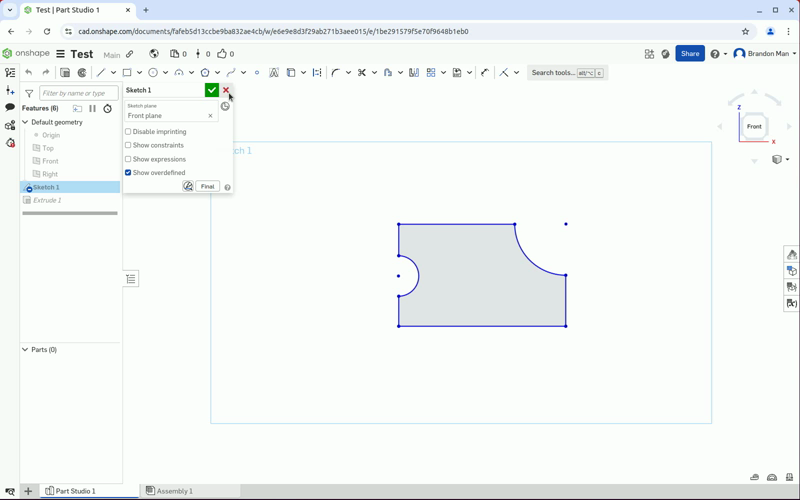
key(shift+s)
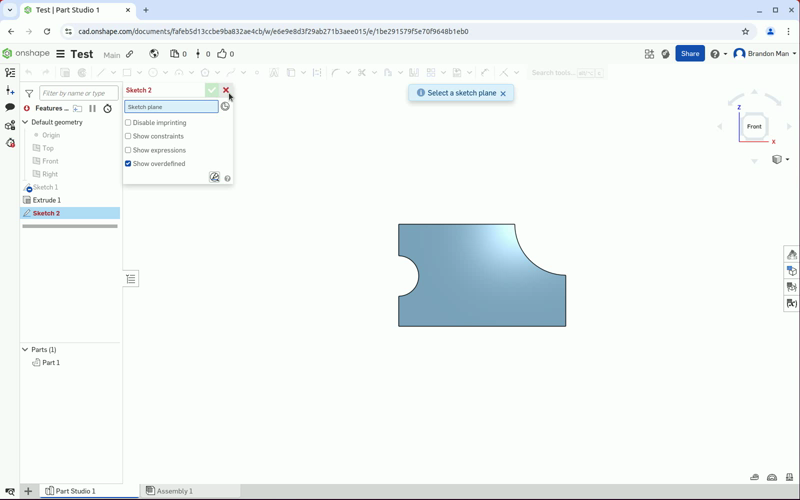
mouse_move(73, 163)
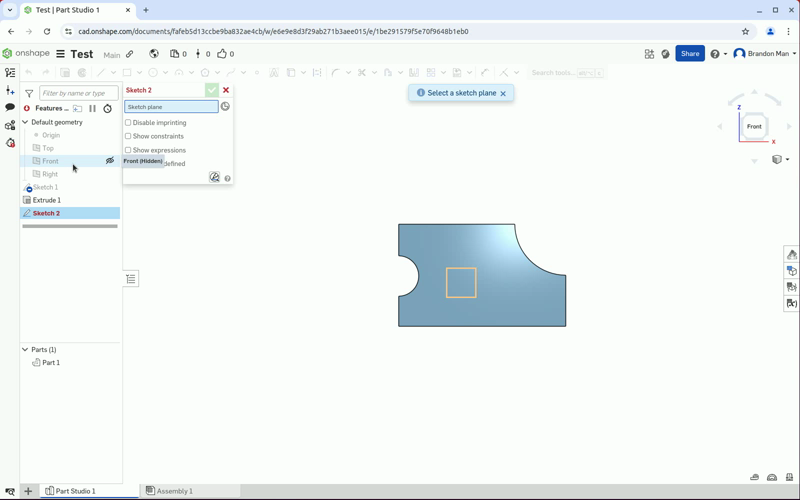
click(73, 163)
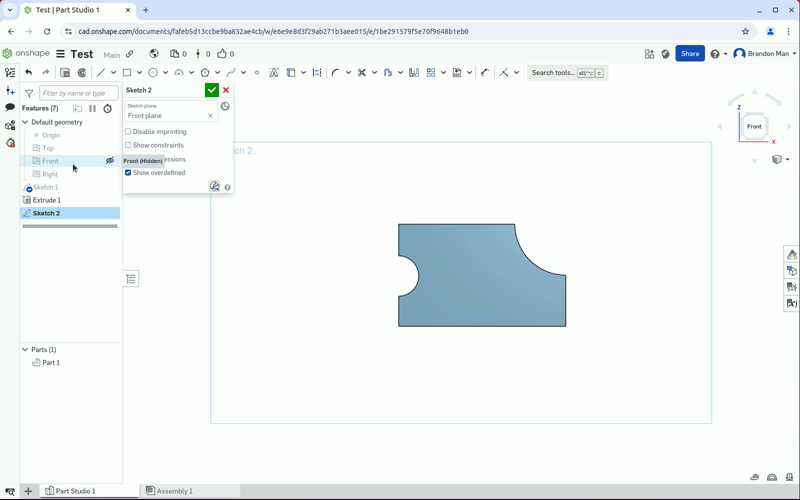
mouse_move(73, 352)
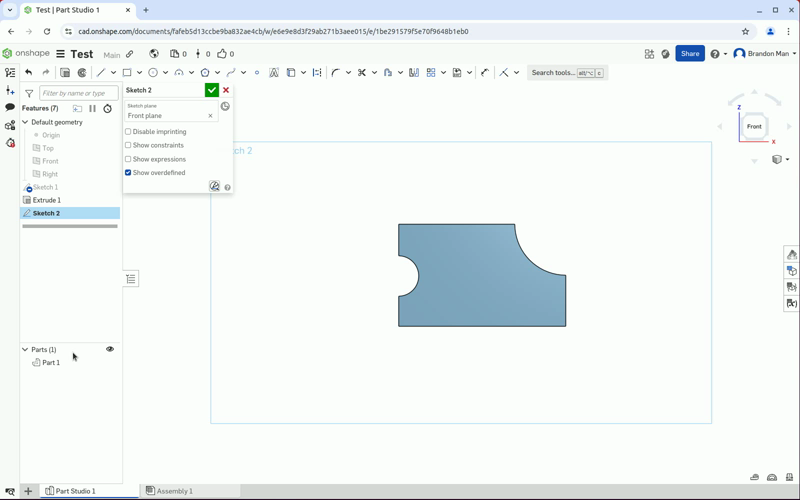
key(y)
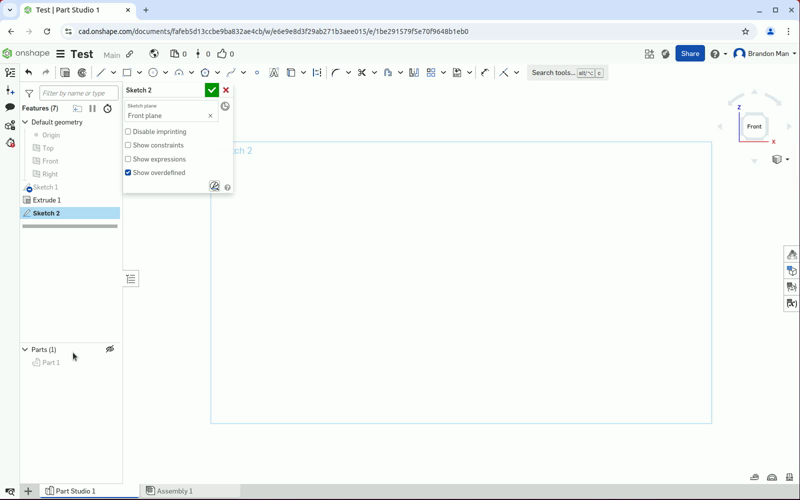
key(a)
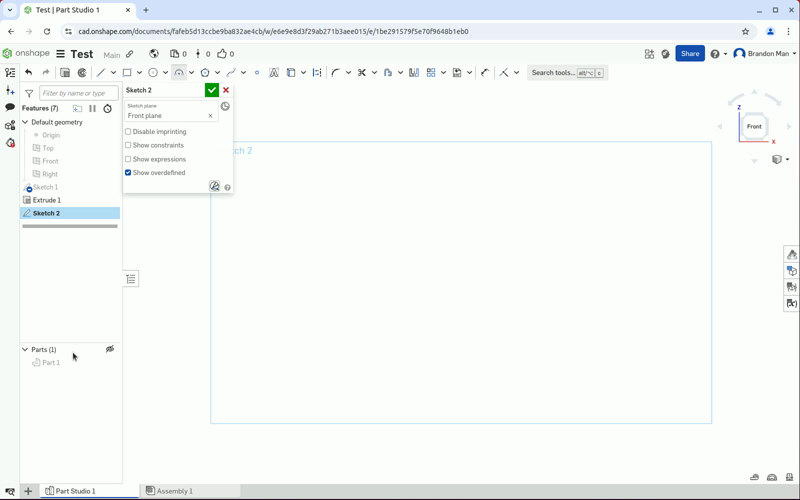
key_down(shift)
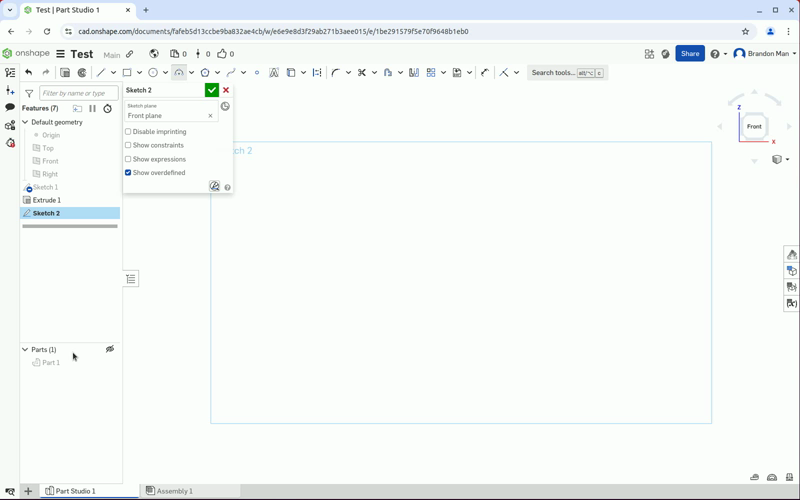
mouse_move(398, 326)
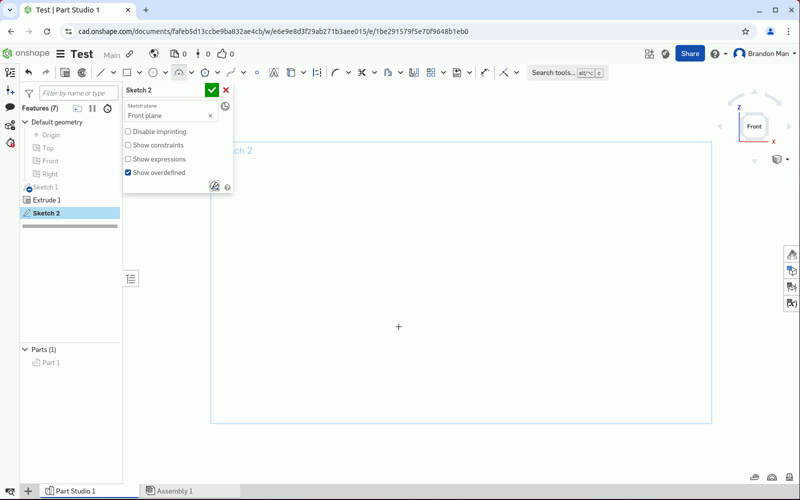
click(398, 326)
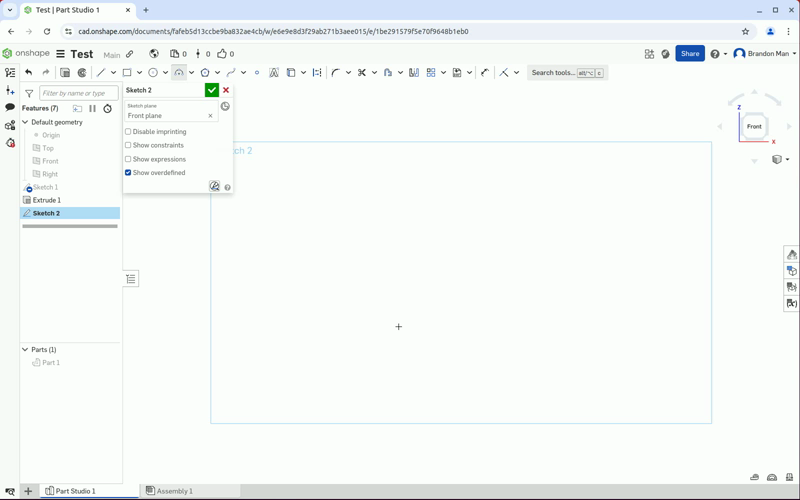
key_up(shift)
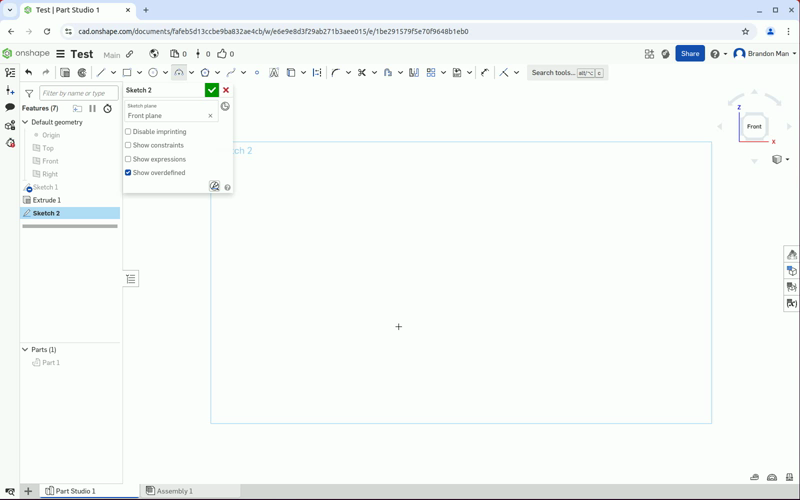
key_down(shift)
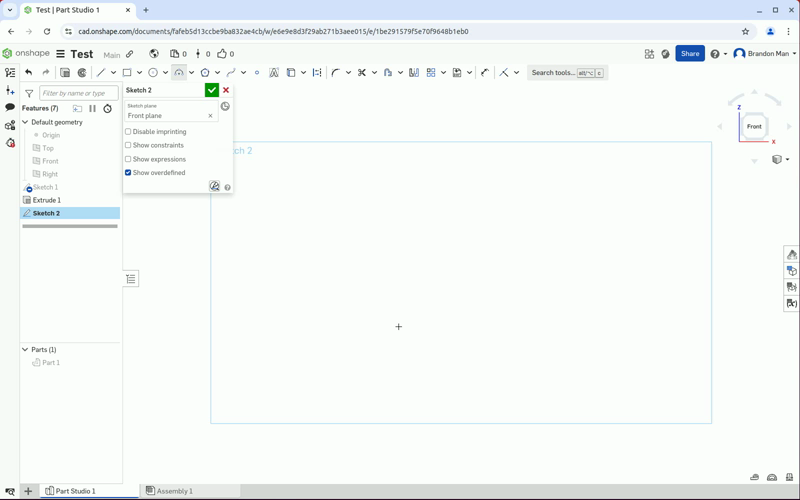
mouse_move(398, 225)
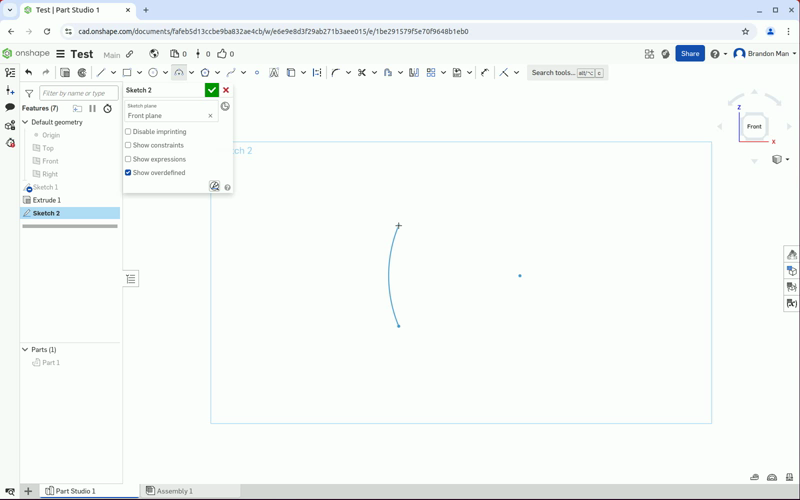
click(398, 225)
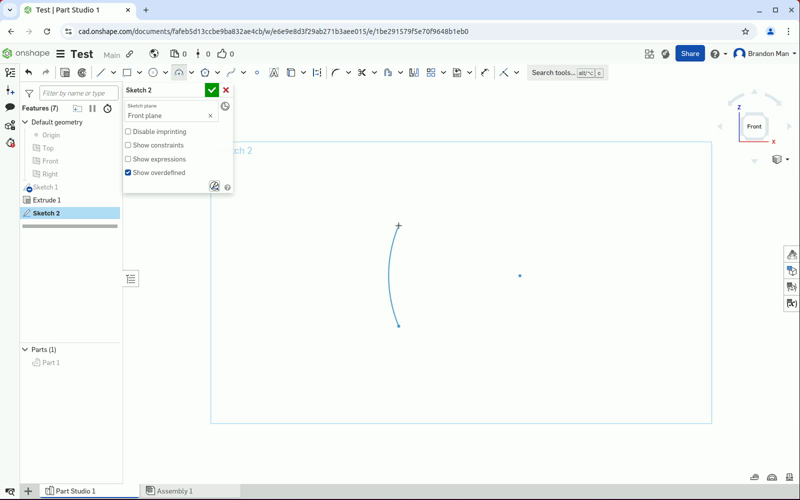
mouse_move(449, 275)
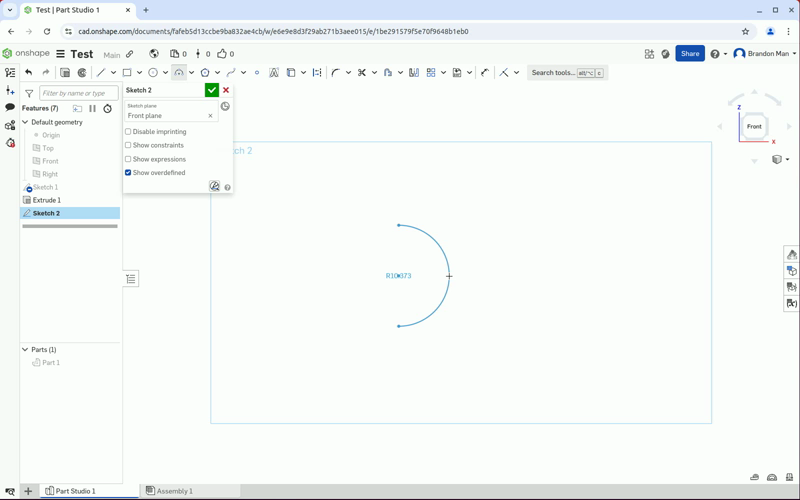
click(449, 275)
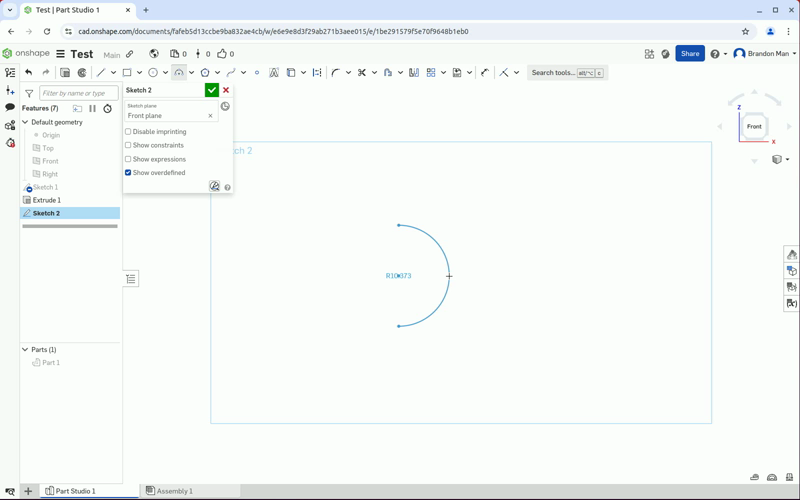
key_up(shift)
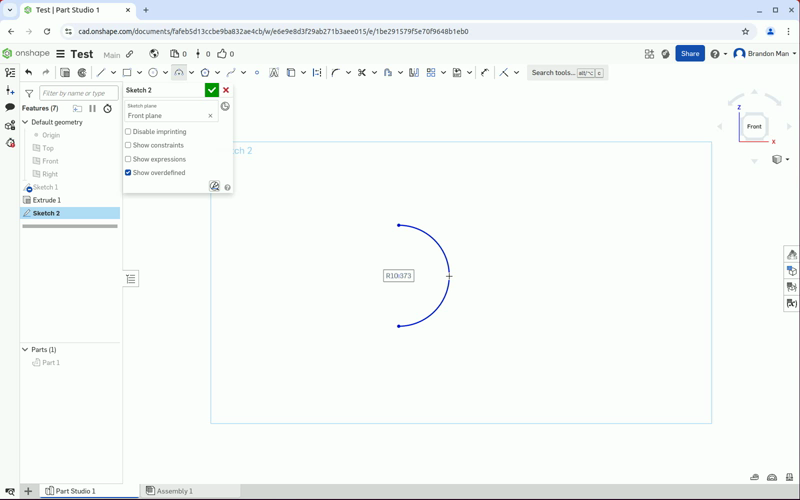
key(esc)
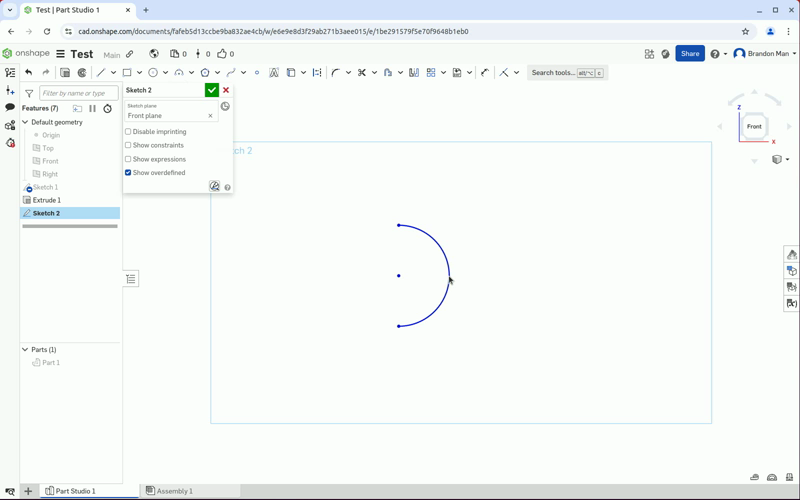
key(l)
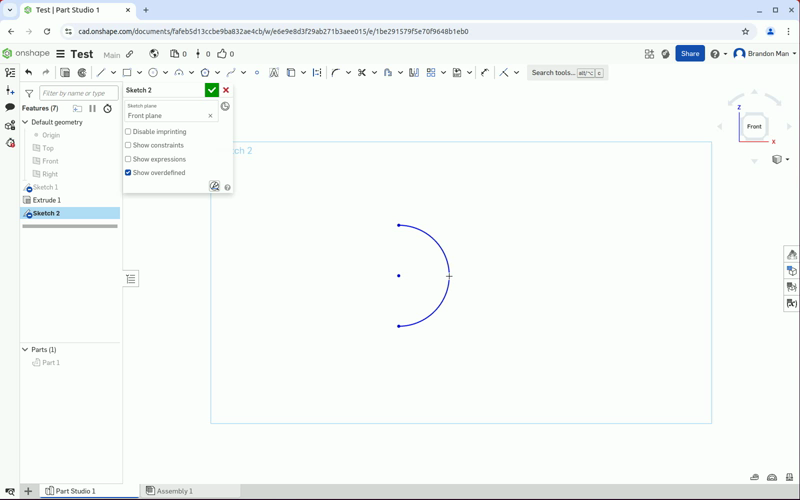
mouse_move(398, 225)
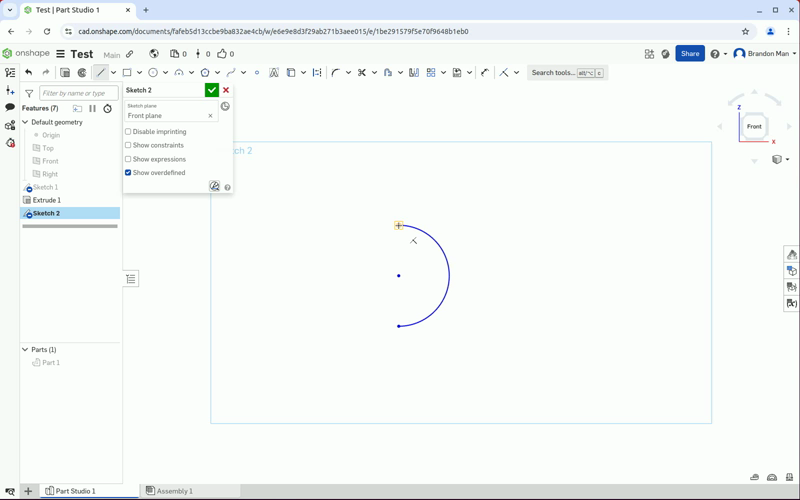
click(398, 225)
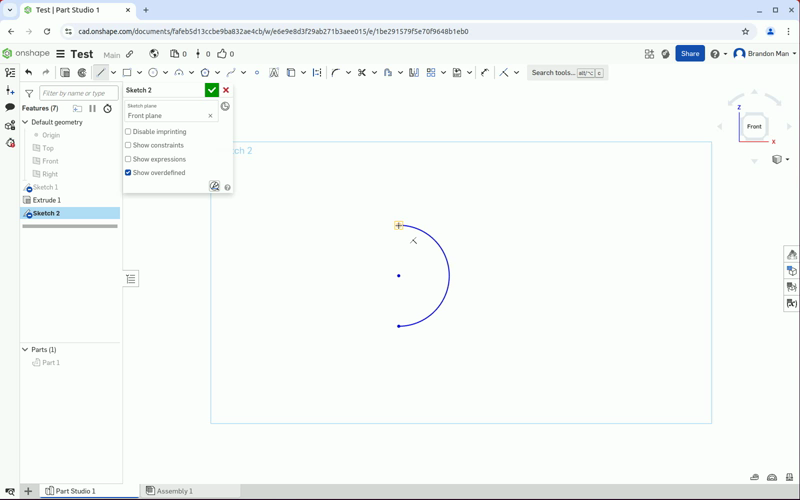
key_down(shift)
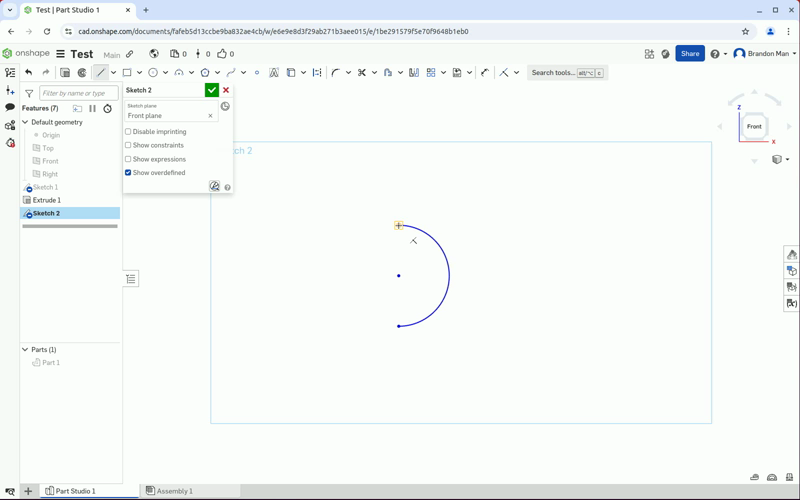
mouse_move(428, 225)
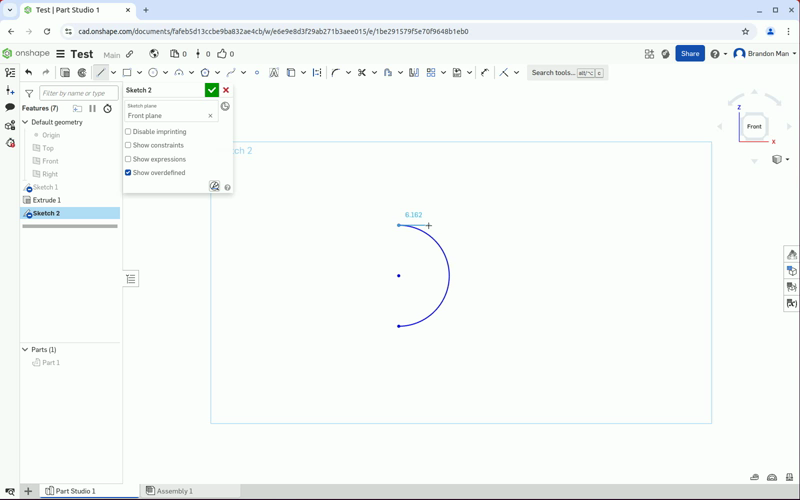
mouse_move(398, 256)
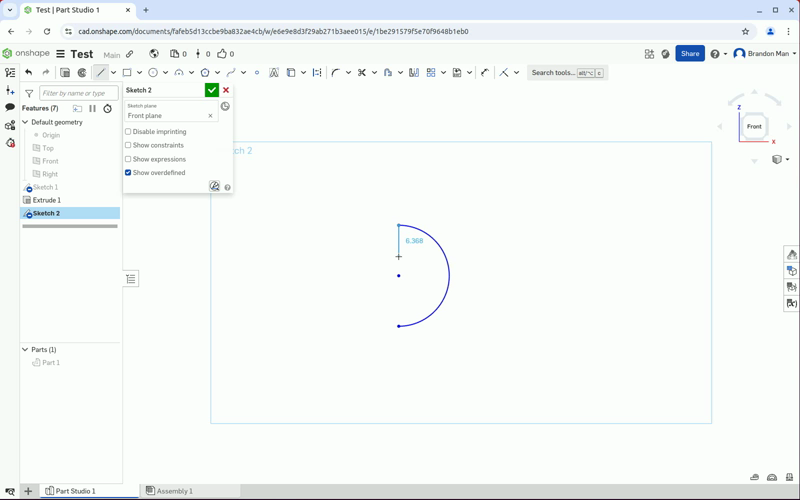
click(398, 256)
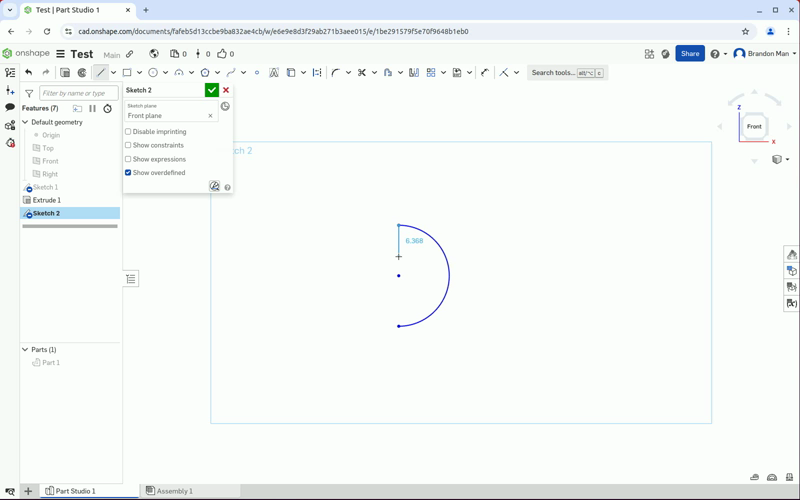
key_up(shift)
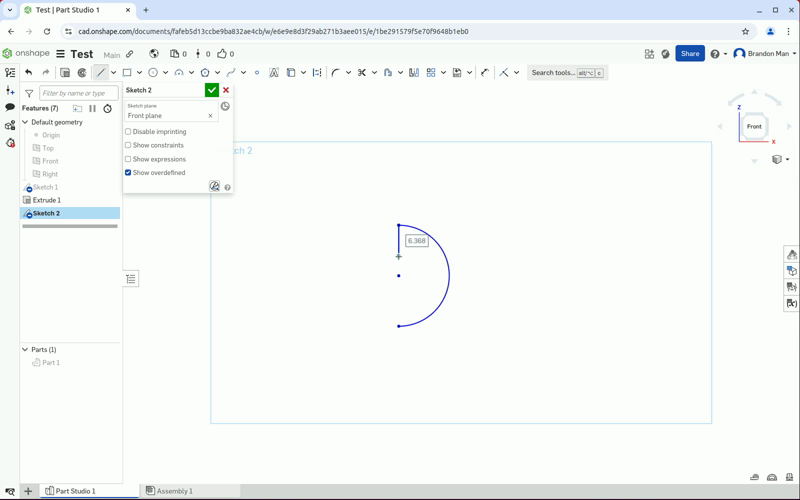
key(esc)
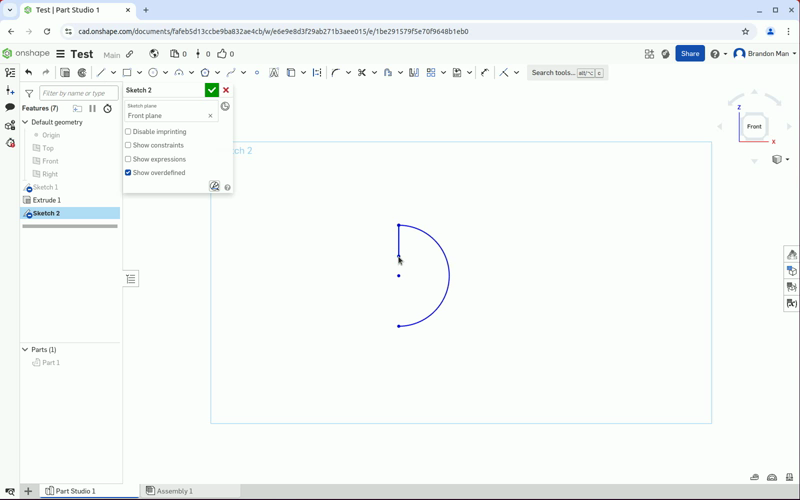
key(a)
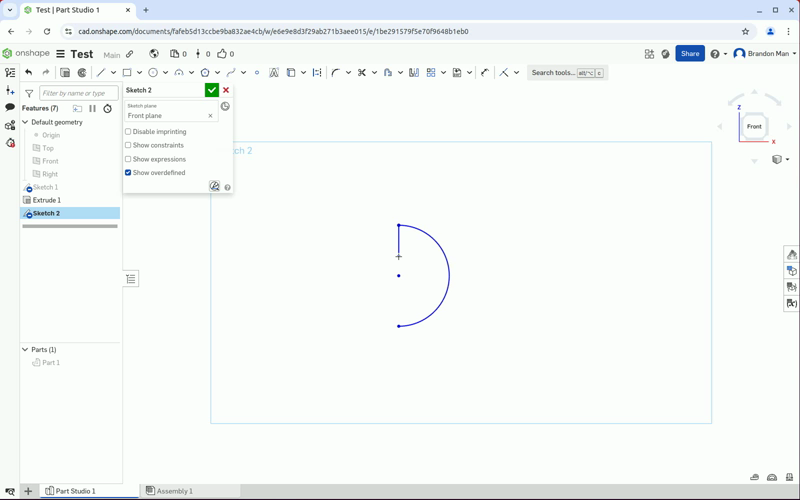
mouse_move(398, 256)
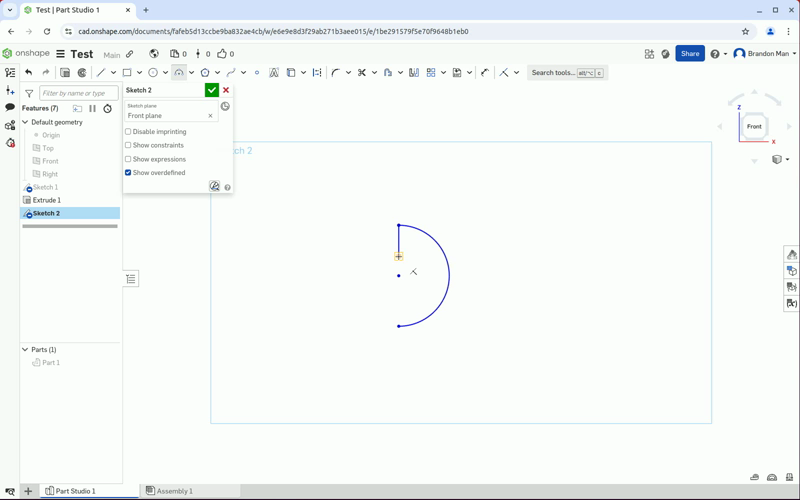
click(398, 256)
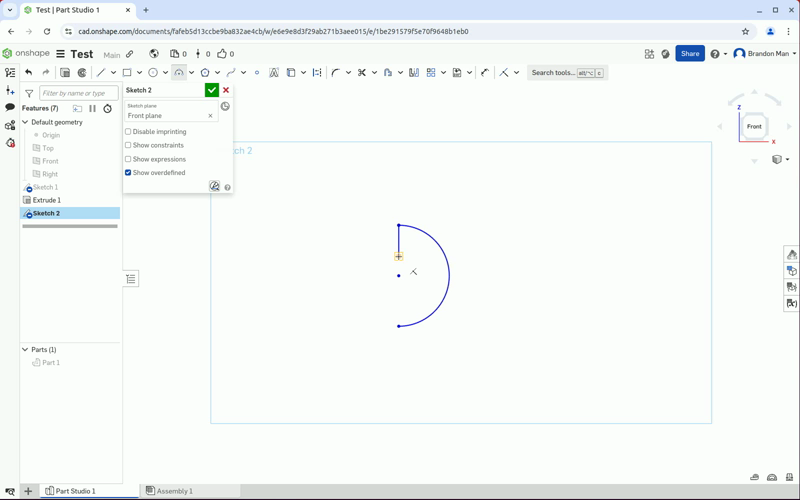
key_down(shift)
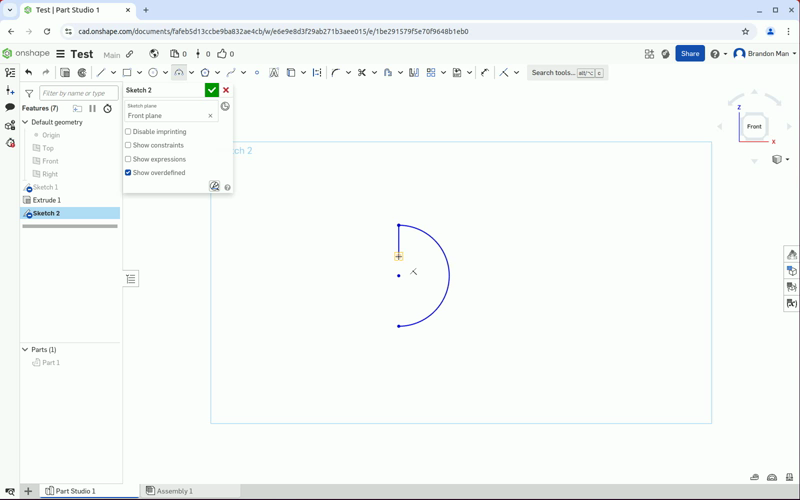
mouse_move(398, 296)
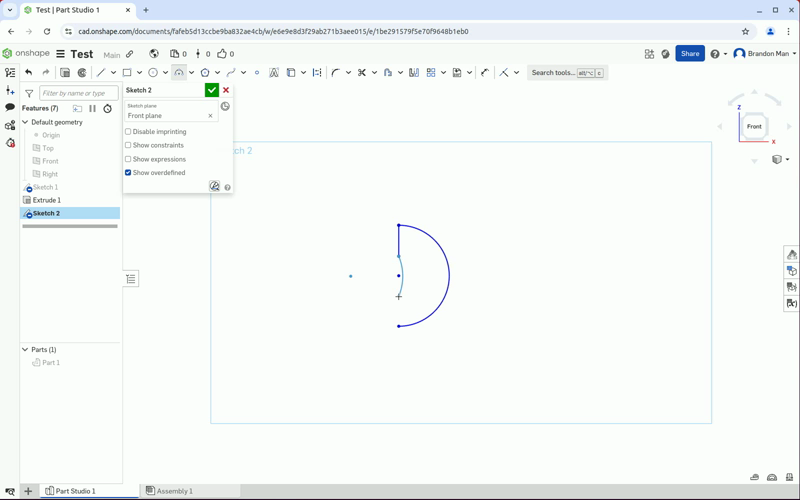
click(398, 296)
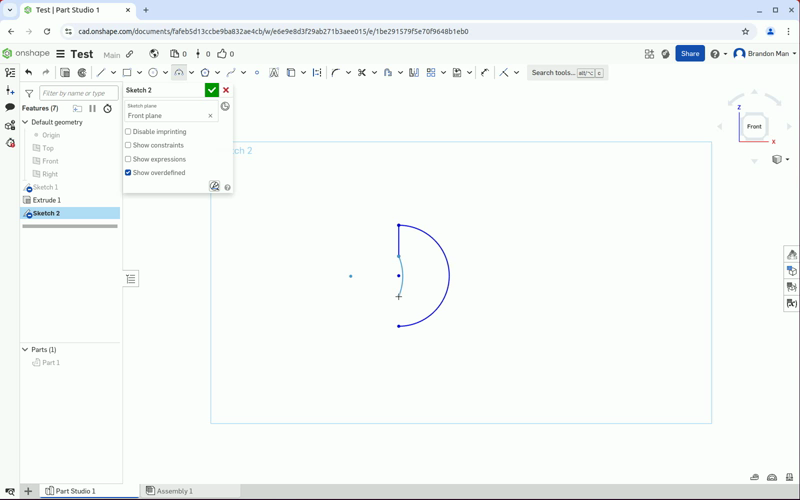
mouse_move(418, 276)
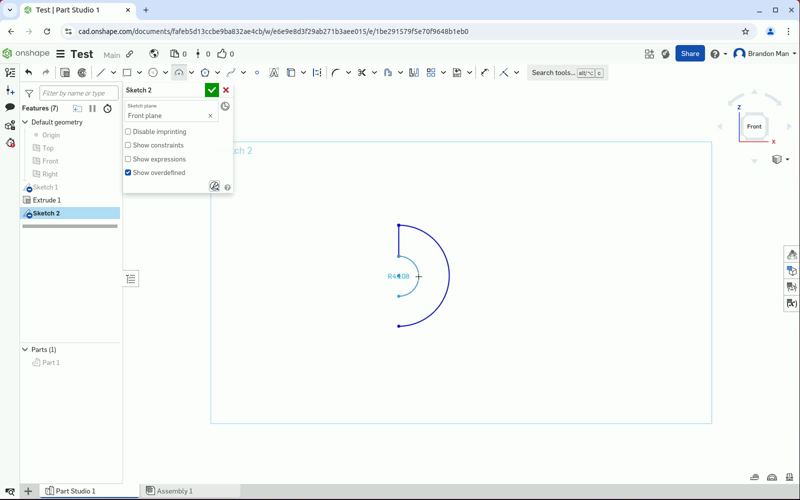
click(418, 276)
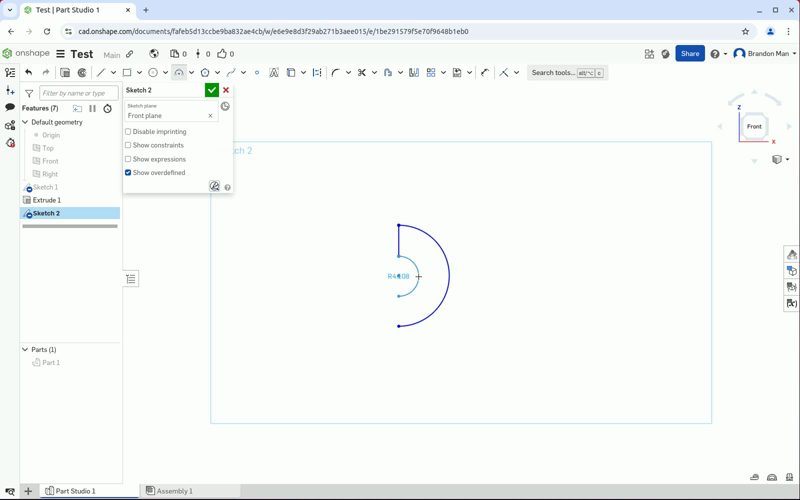
key_up(shift)
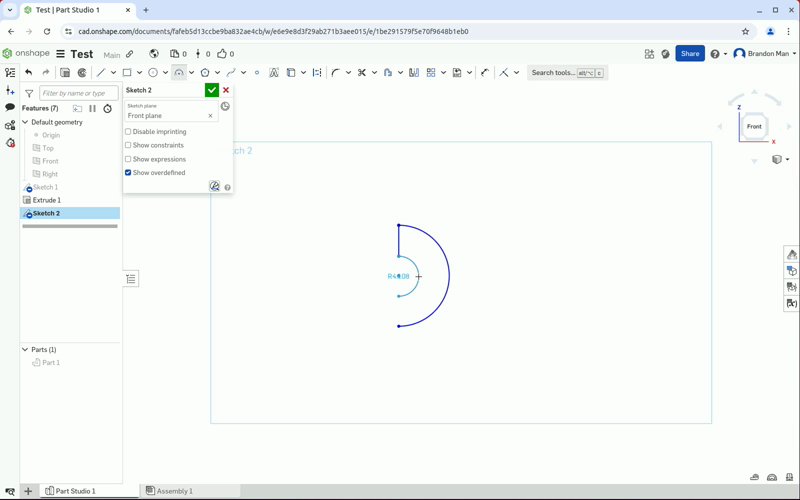
key(esc)
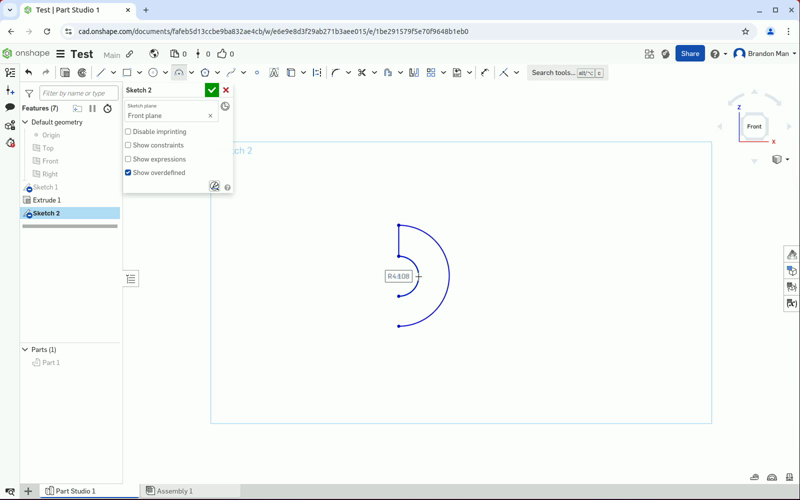
key(l)
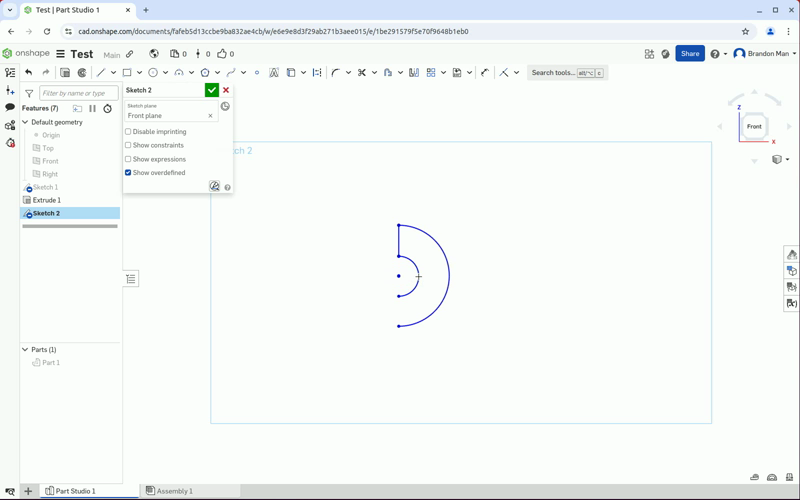
mouse_move(398, 296)
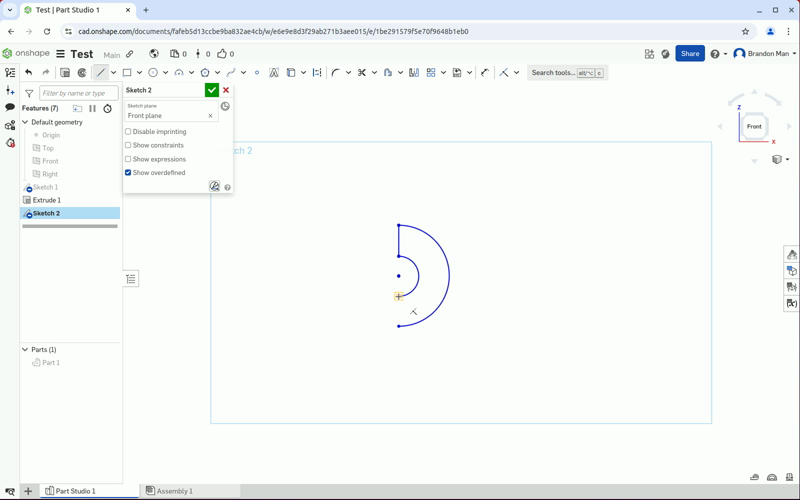
click(398, 296)
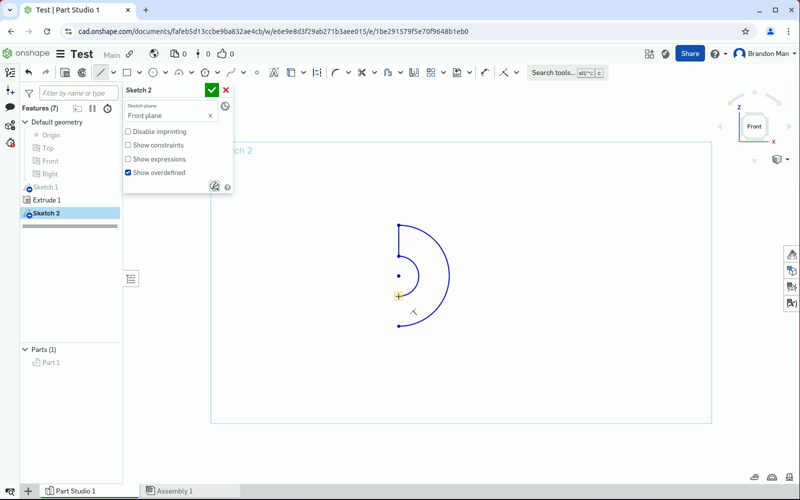
mouse_move(428, 296)
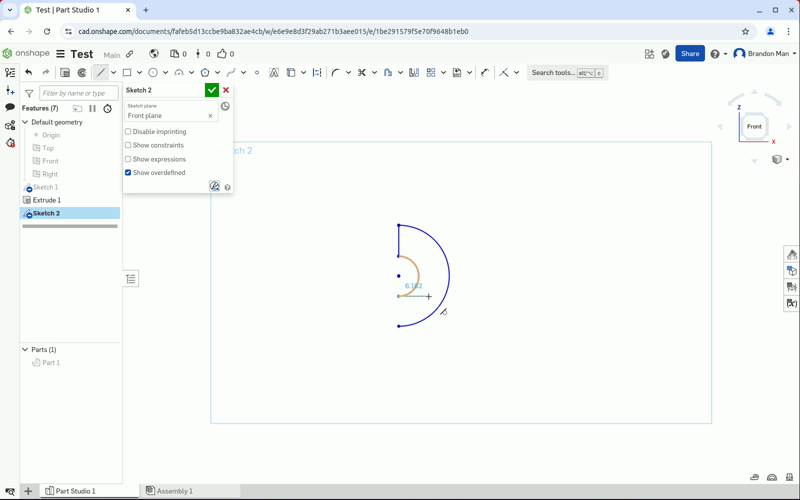
key_down(shift)
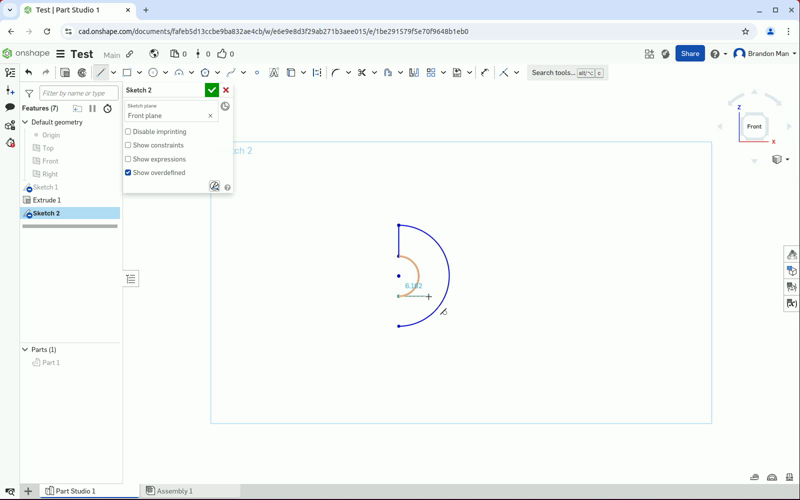
mouse_move(398, 326)
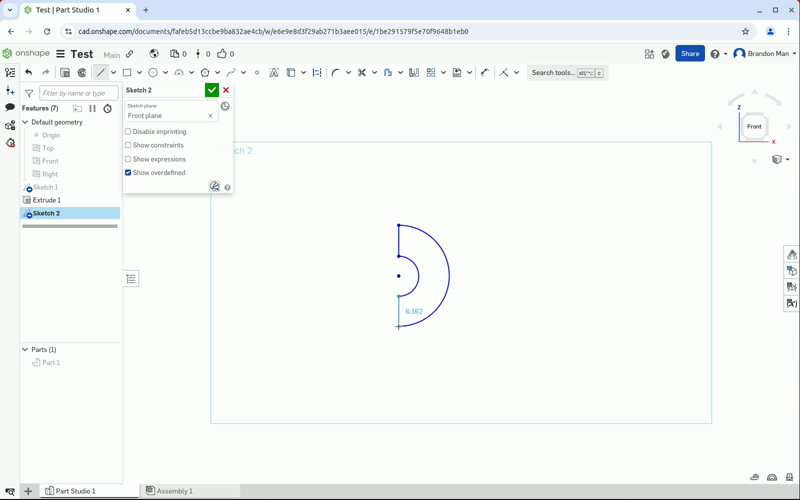
key_up(shift)
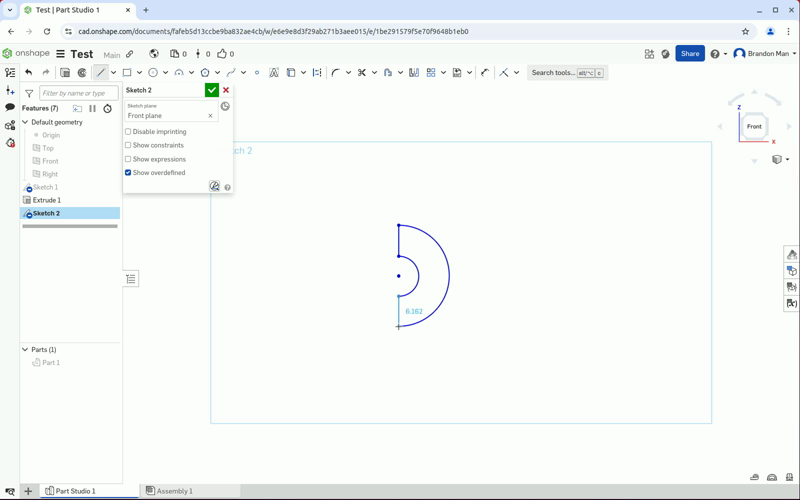
click(398, 326)
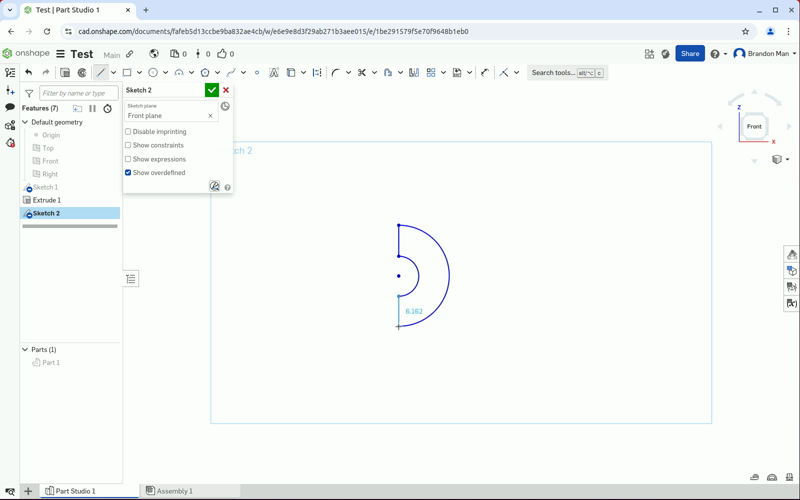
key(esc)
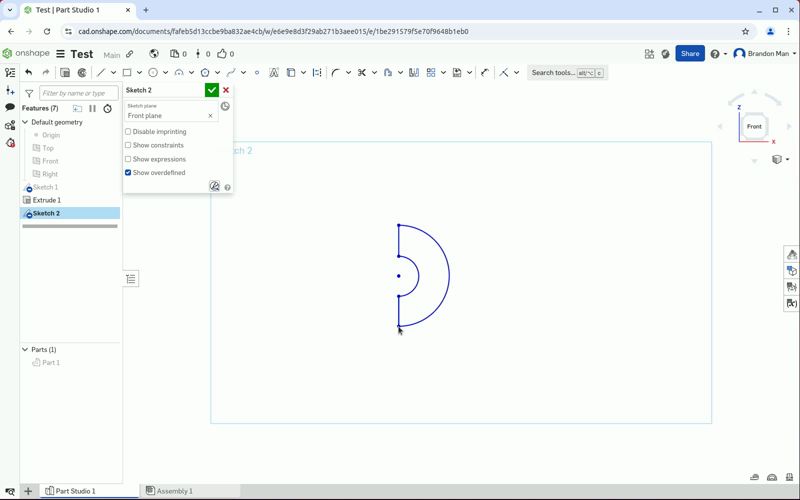
mouse_move(423, 253)
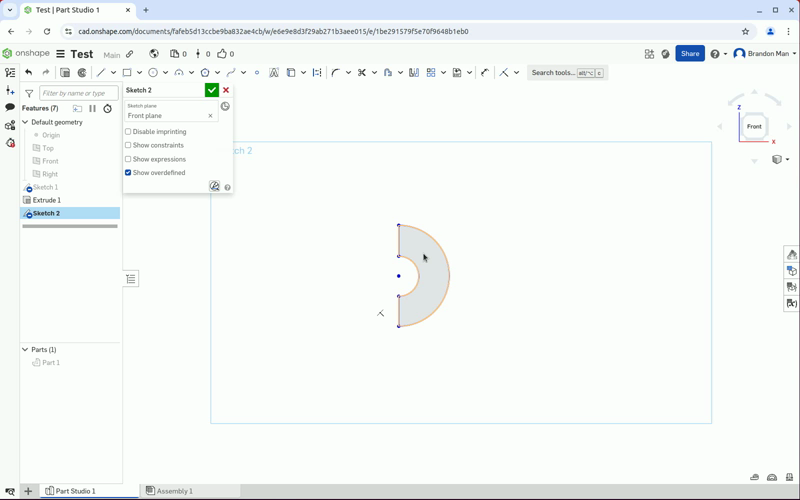
scroll(6)
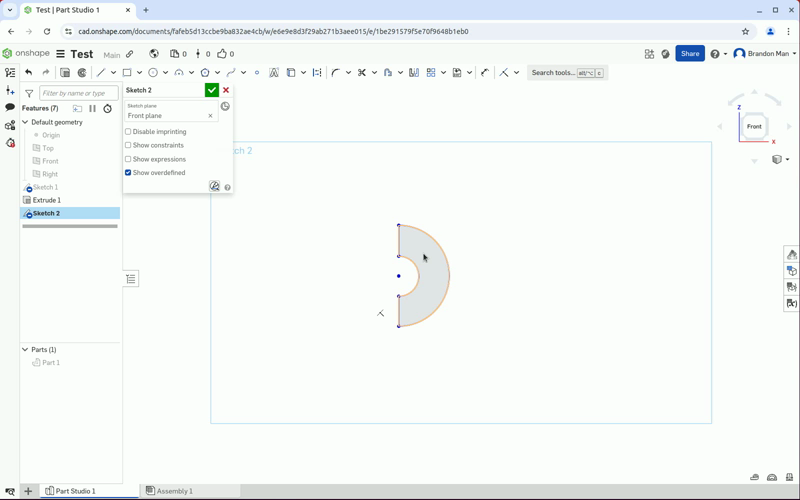
scroll(6)
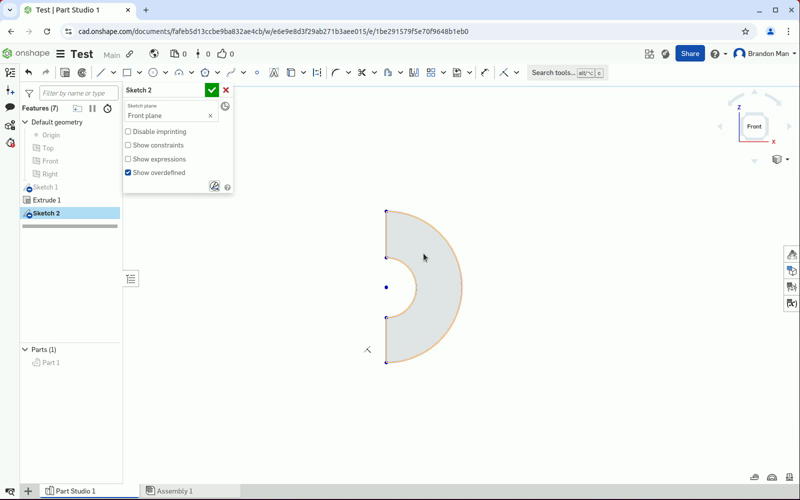
scroll(6)
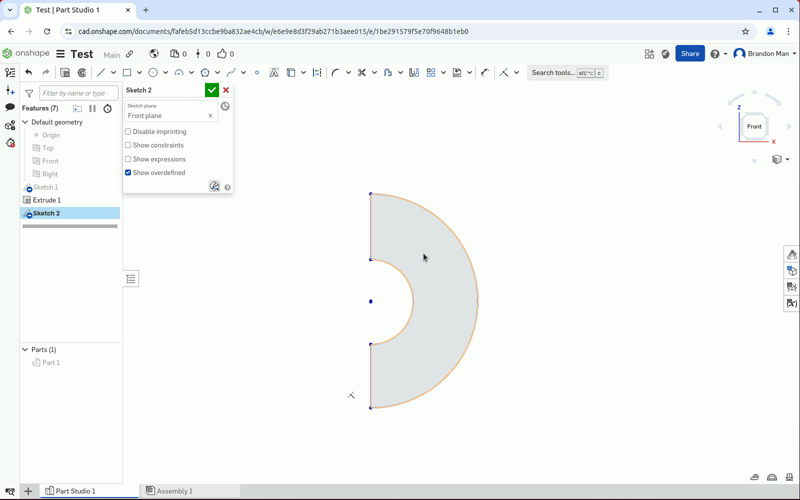
scroll(6)
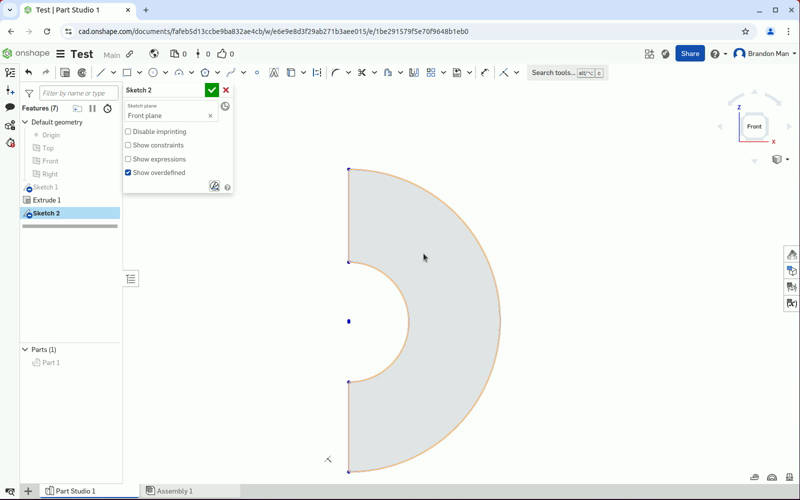
scroll(6)
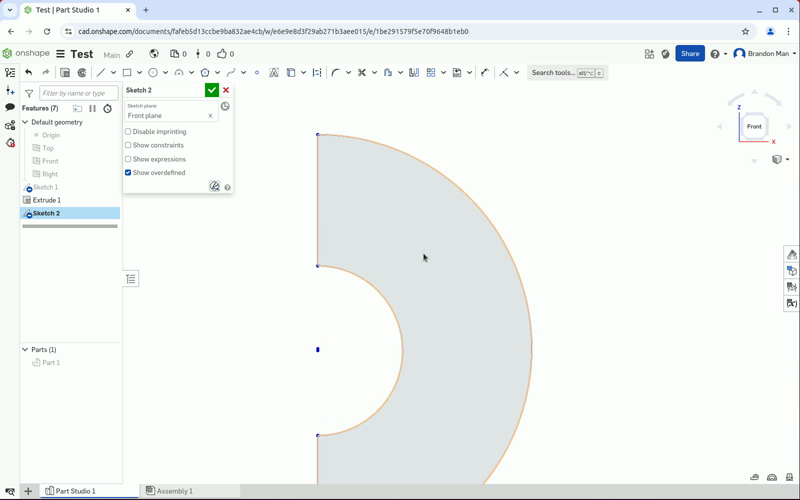
scroll(6)
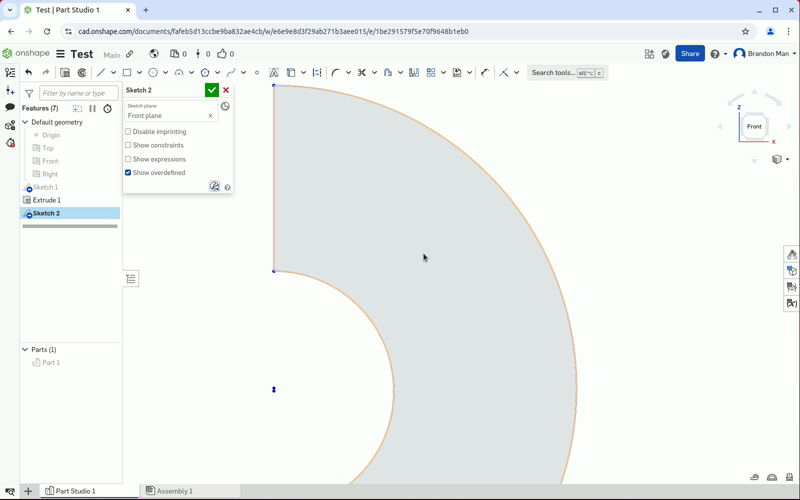
scroll(6)
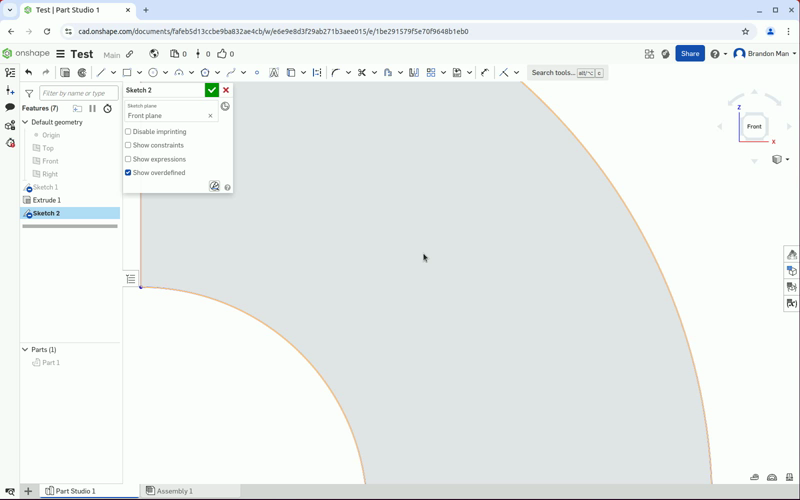
click(423, 253)
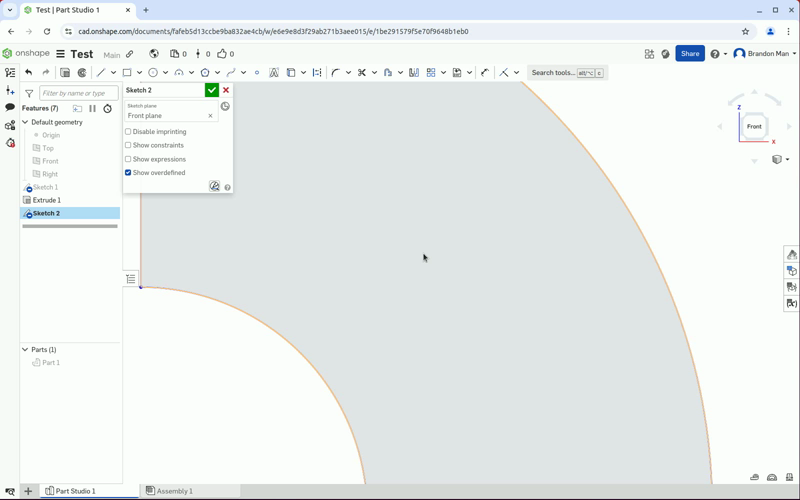
scroll(-6)
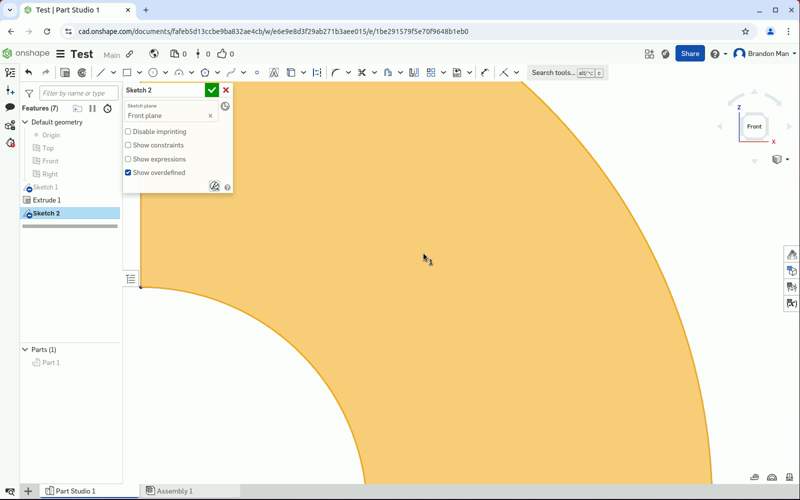
scroll(-6)
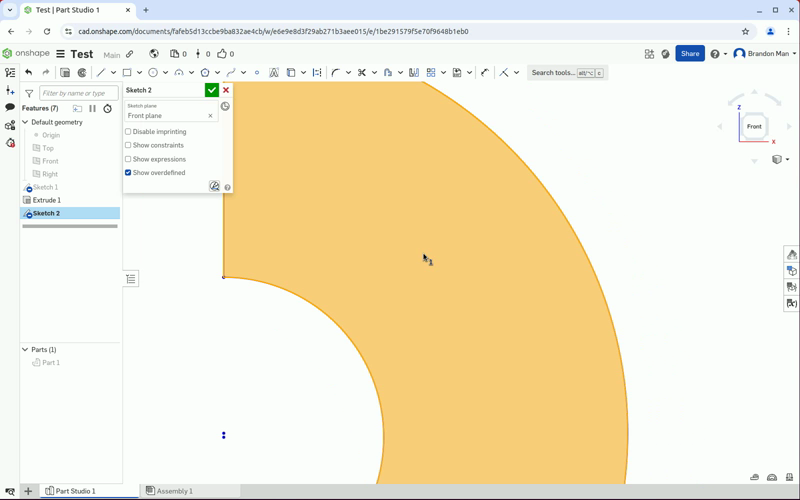
scroll(-6)
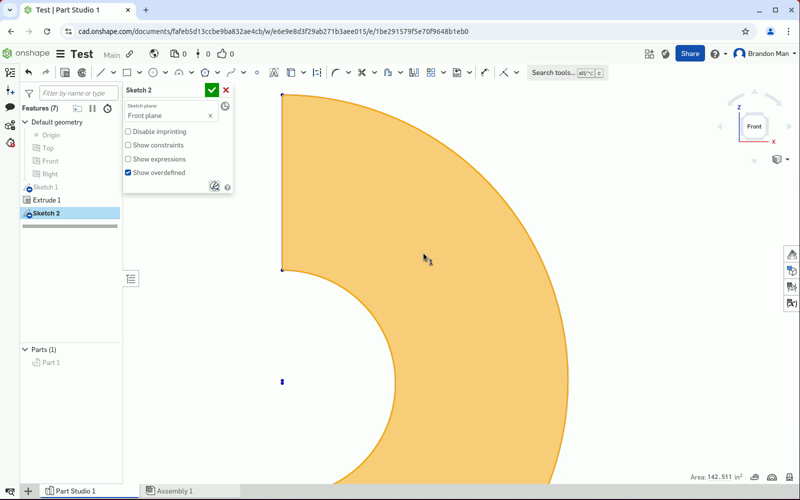
scroll(-6)
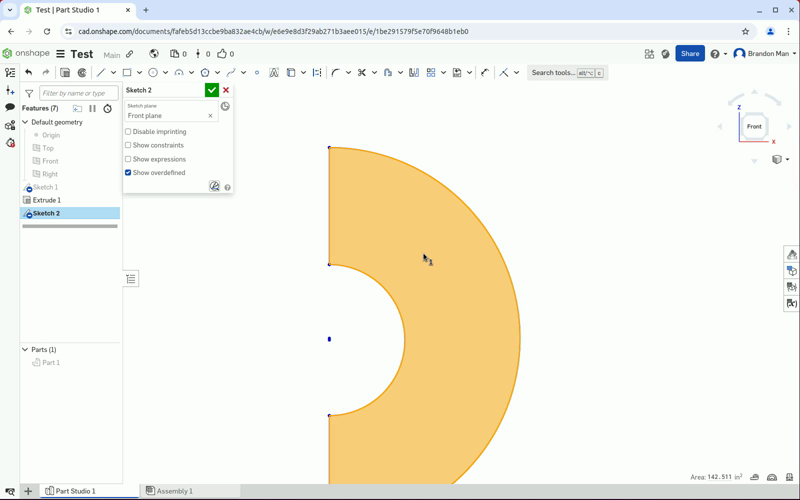
scroll(-6)
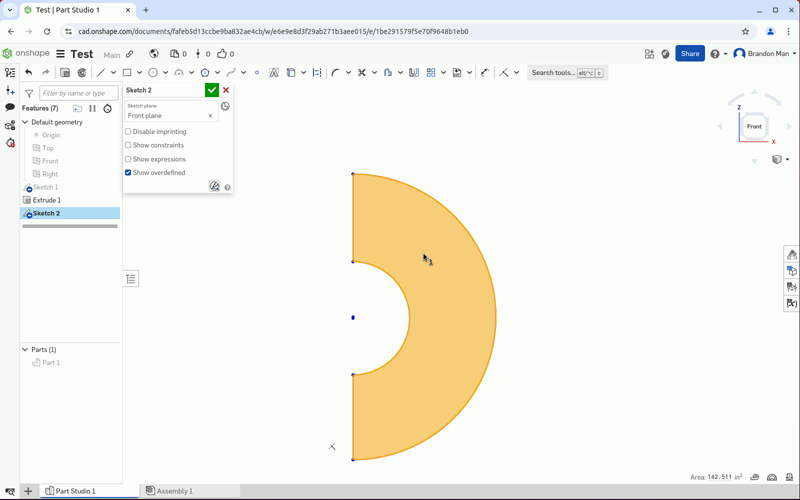
scroll(-6)
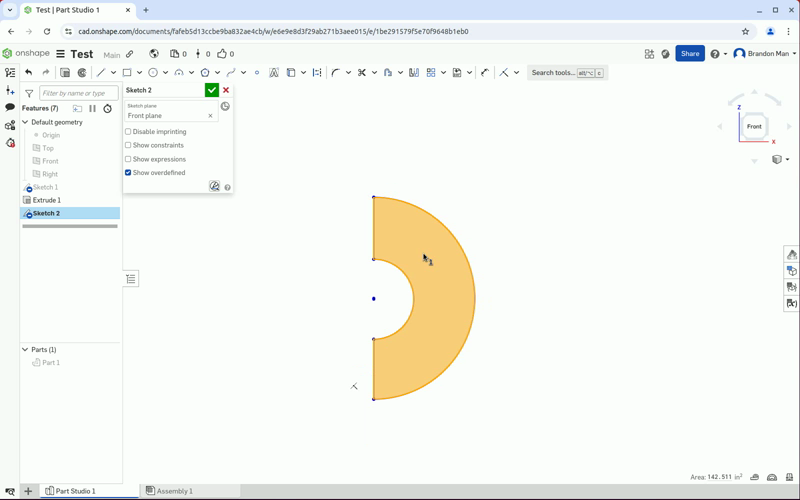
scroll(-6)
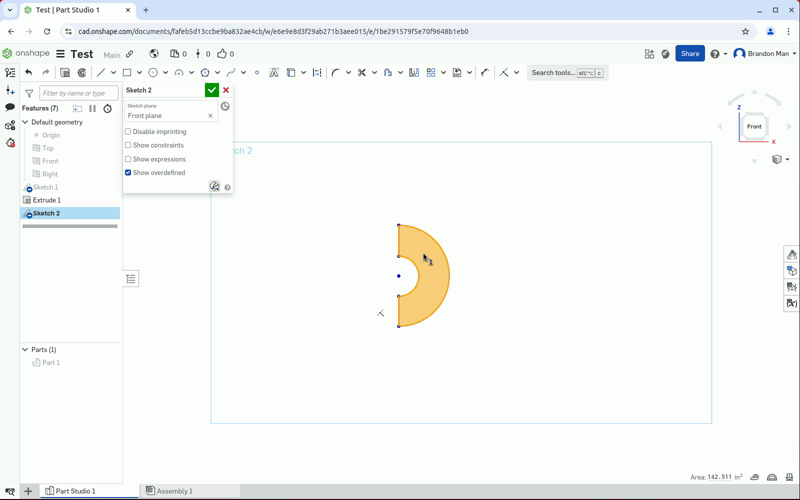
mouse_move(73, 352)
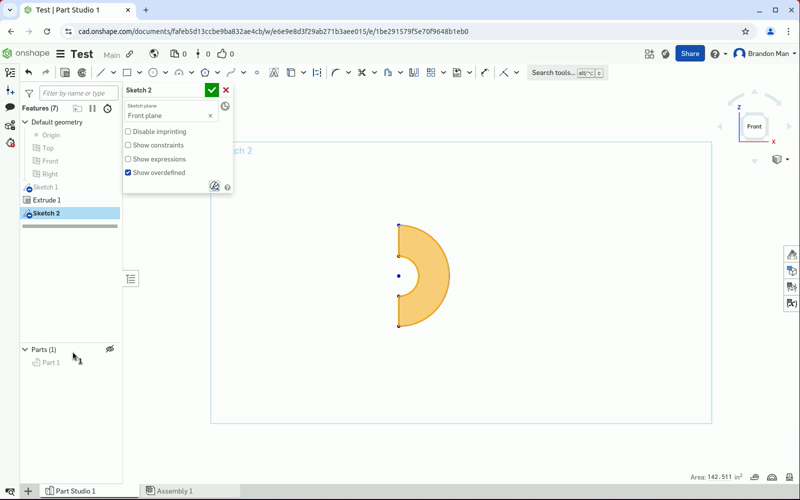
key(shift+y)
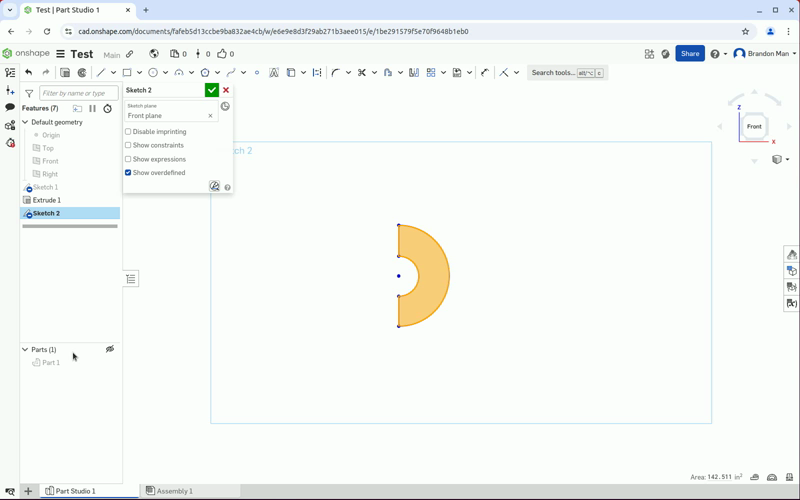
key(shift+e)
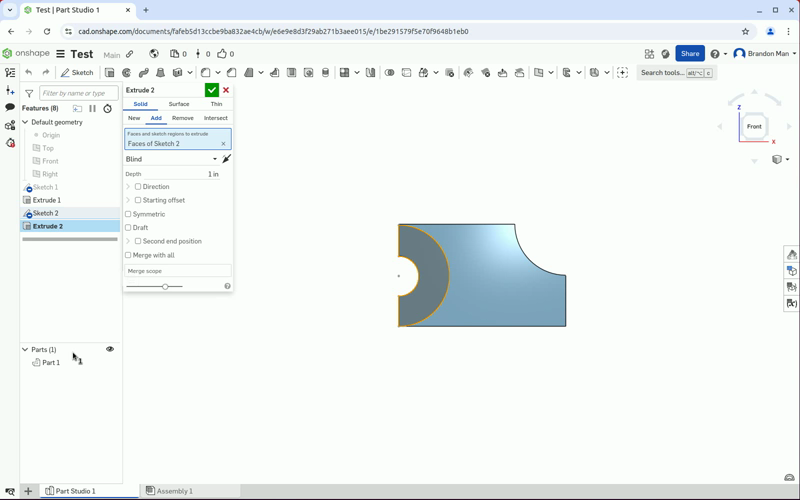
mouse_move(143, 106)
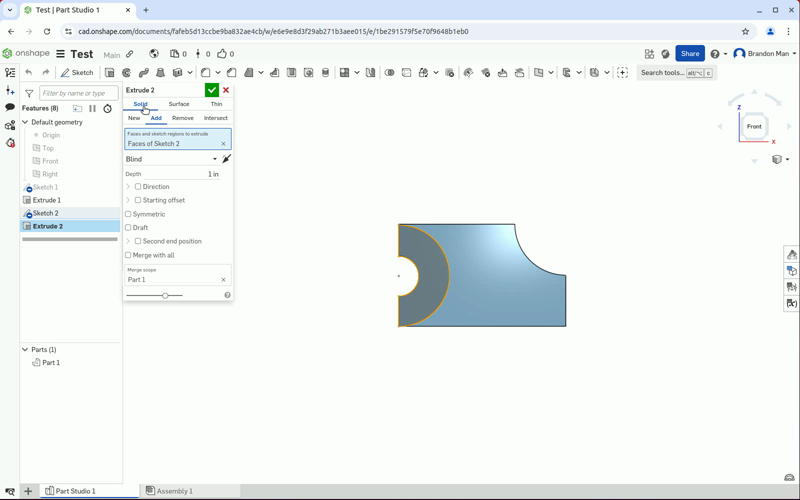
click(143, 106)
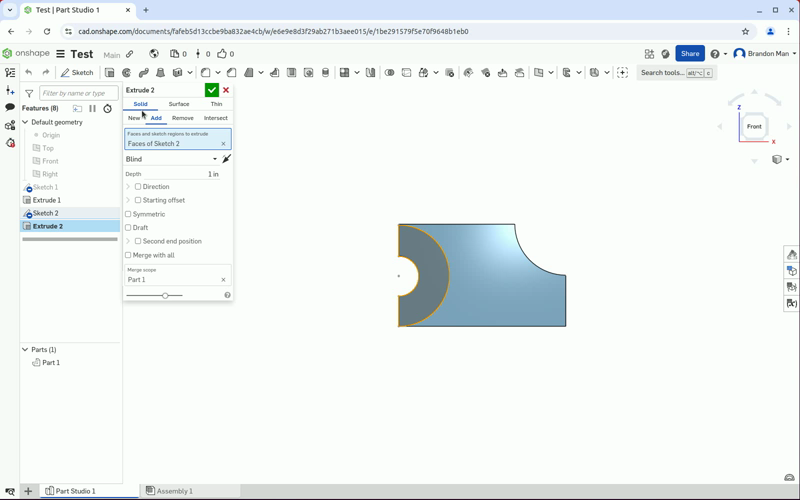
mouse_move(137, 120)
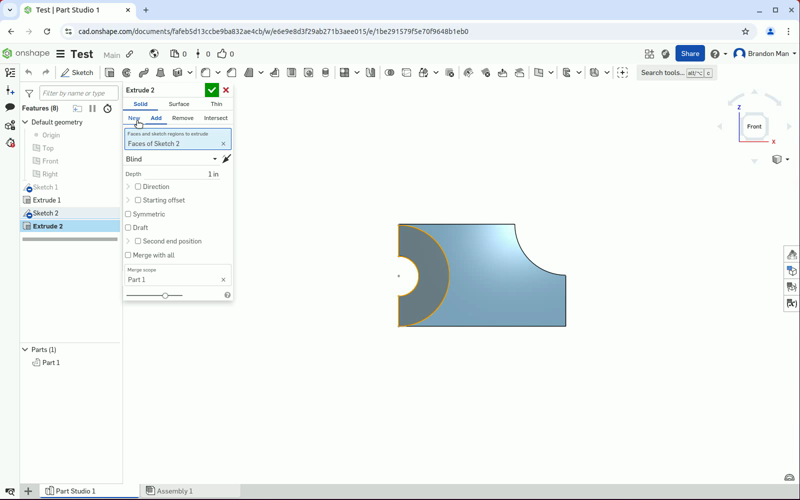
click(137, 120)
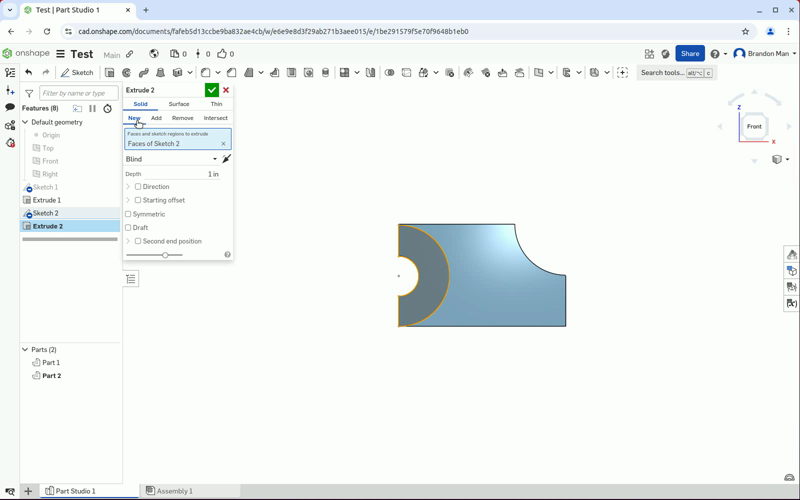
key(tab, 4)
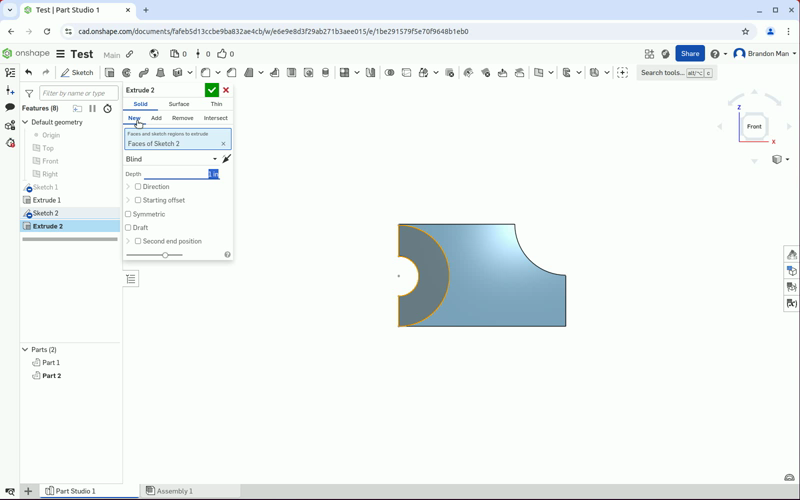
text(8.425)
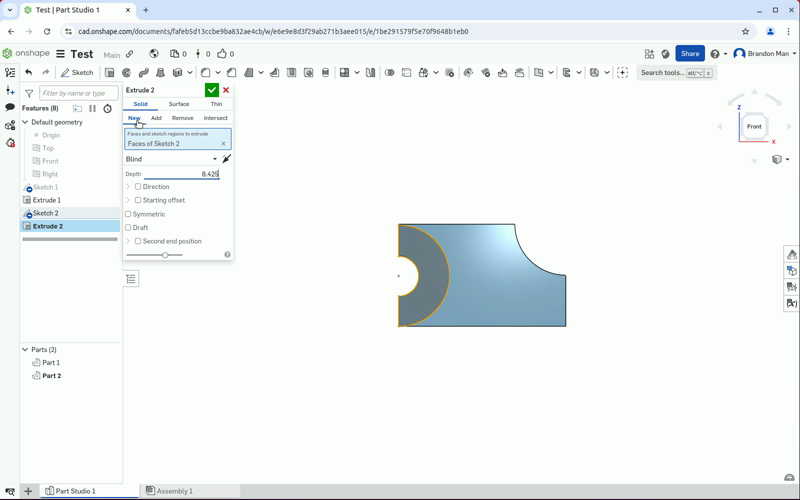
key(enter)
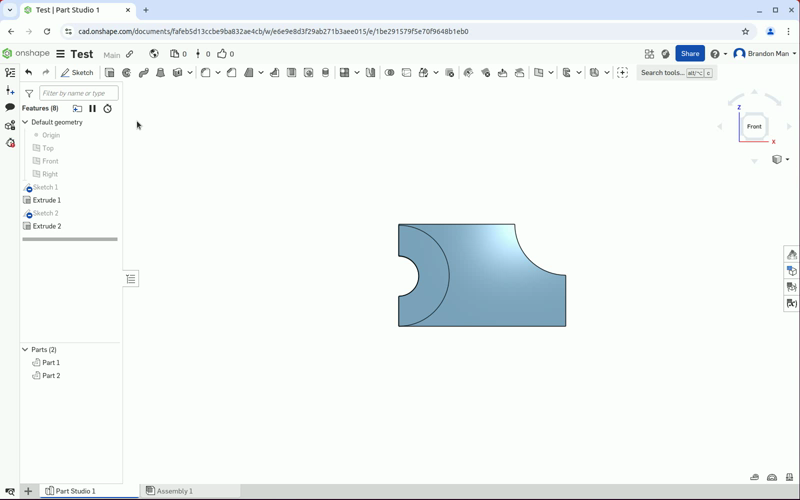
key(shift+h)
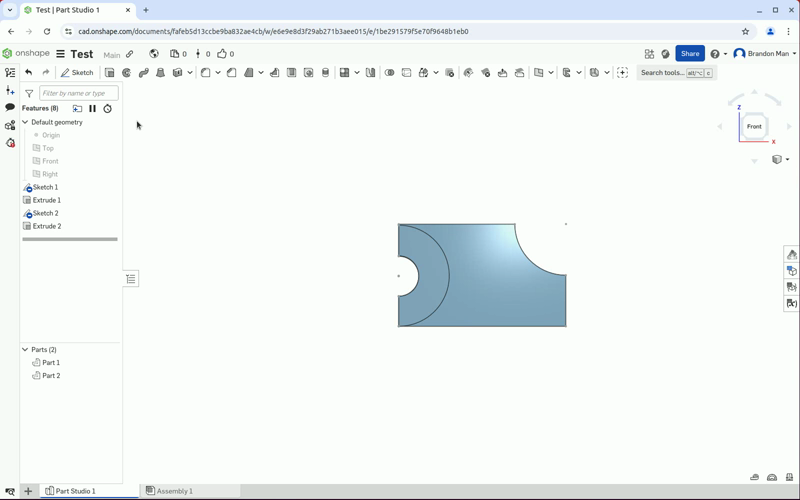
key(shift+h)
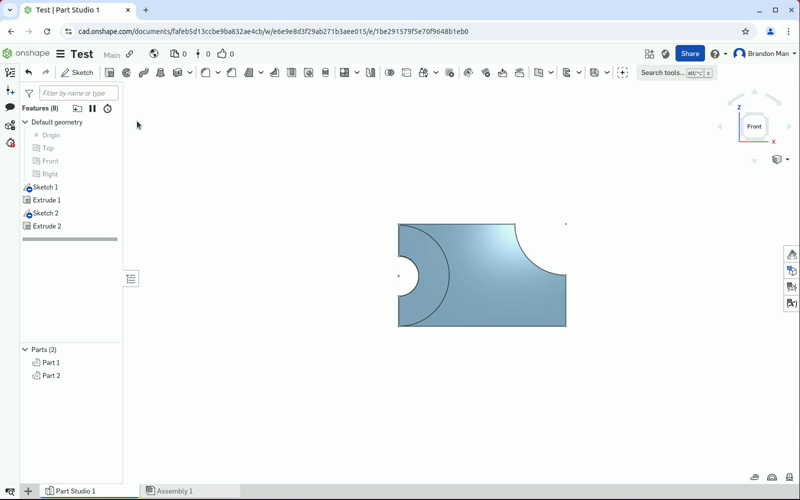
key(shift+7)
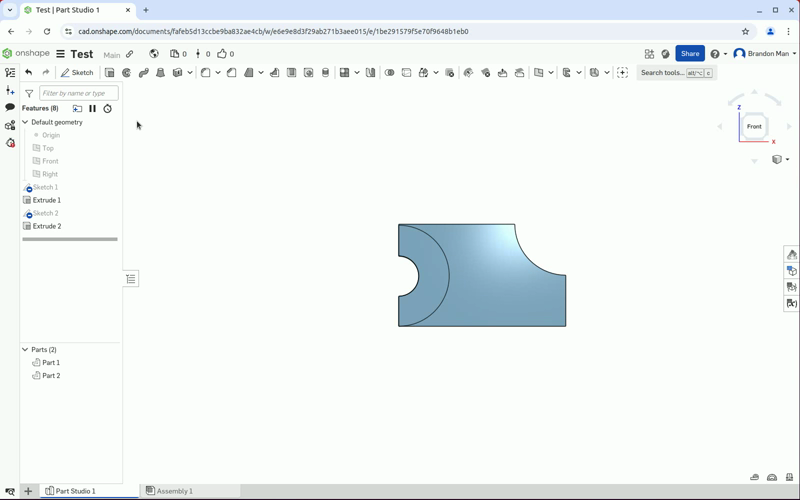
key(left, 2)
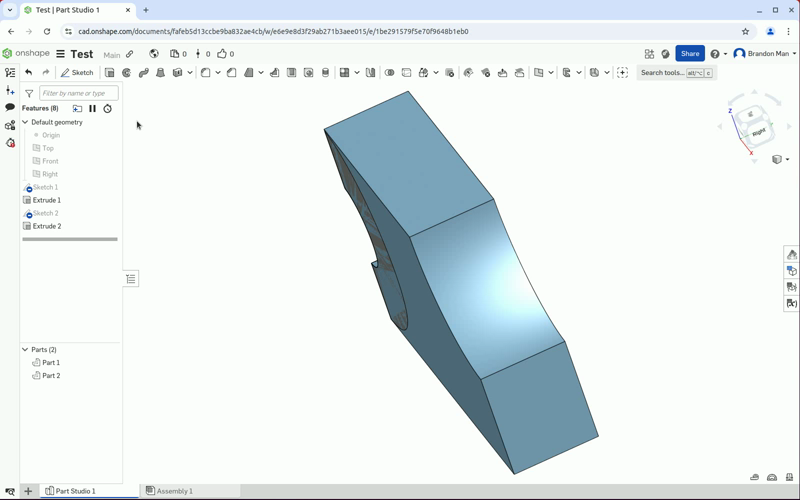
key(down, 2)
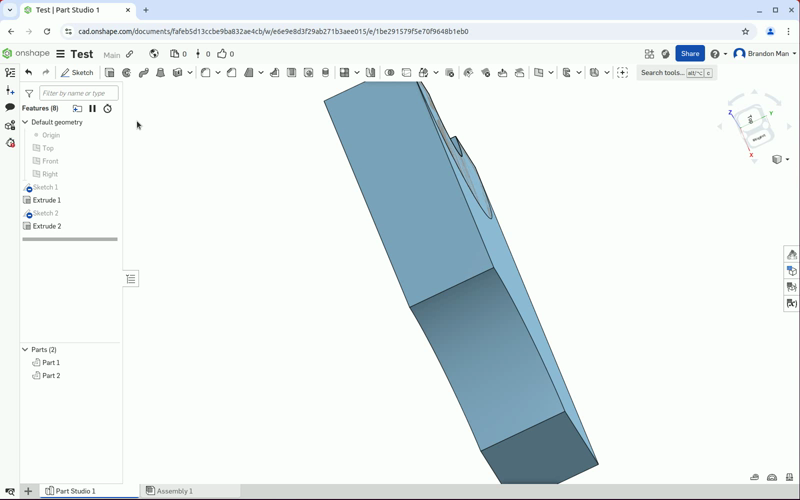
key(up, 2)
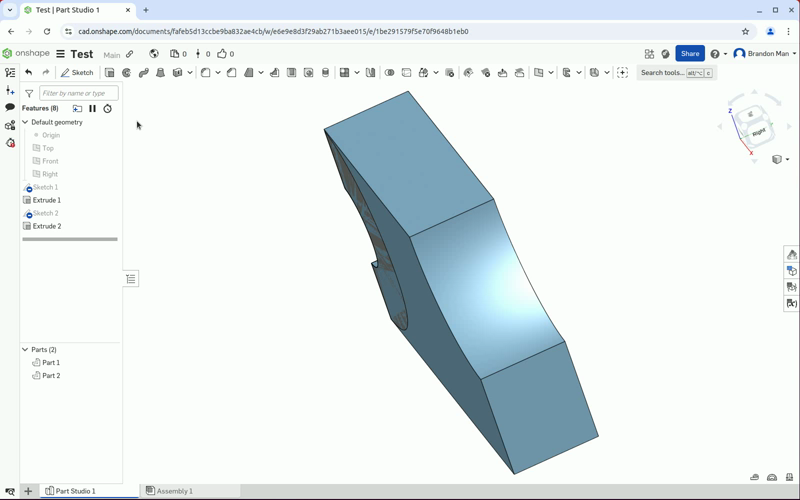
key(right, 2)
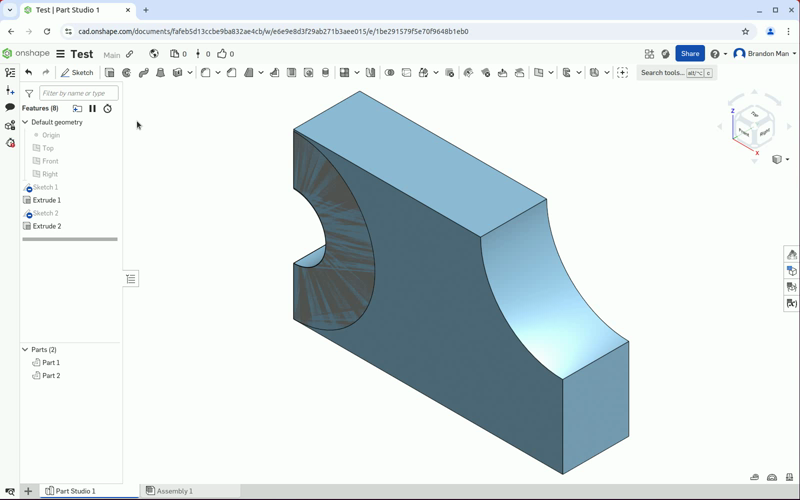
mouse_move(73, 189)
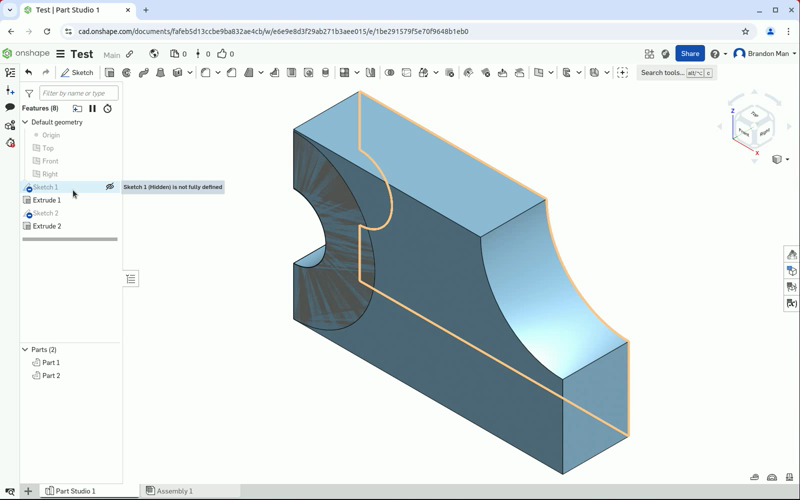
click(73, 189)